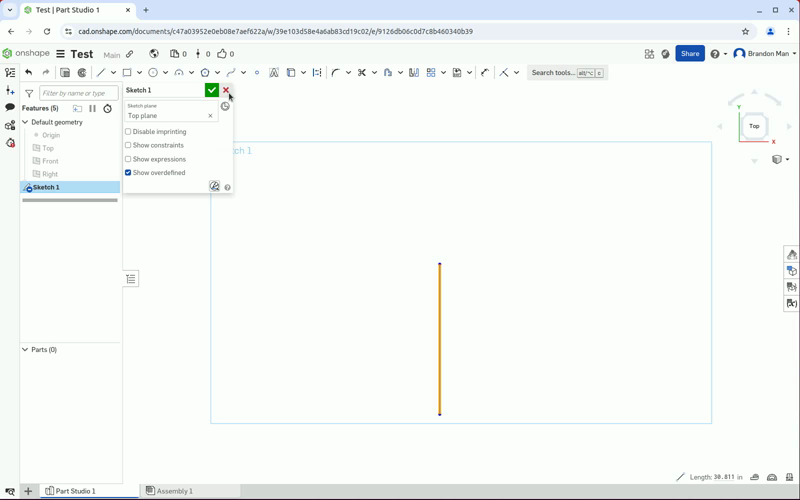
key(shift+h)
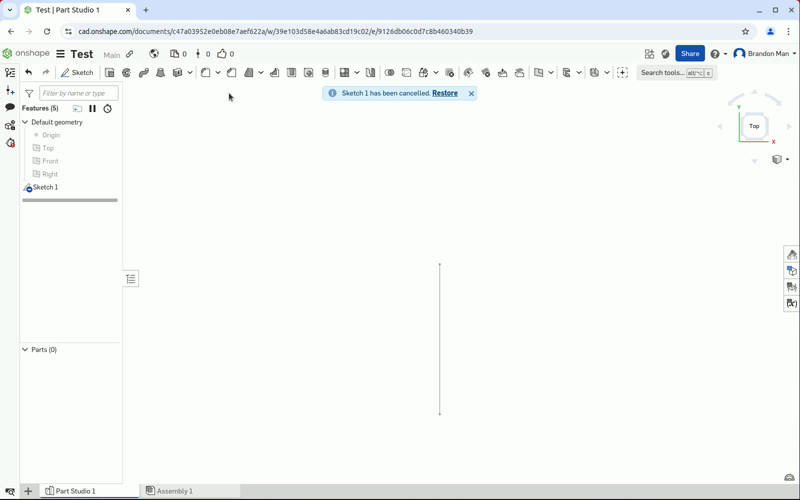
key(shift+s)
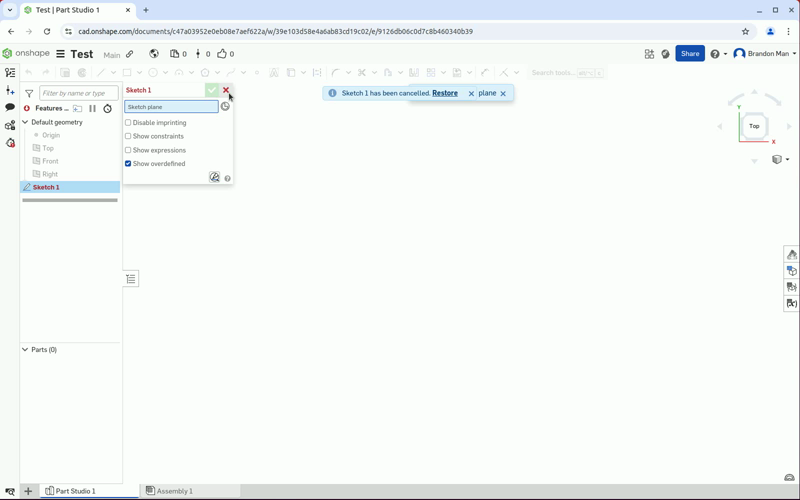
mouse_move(73, 150)
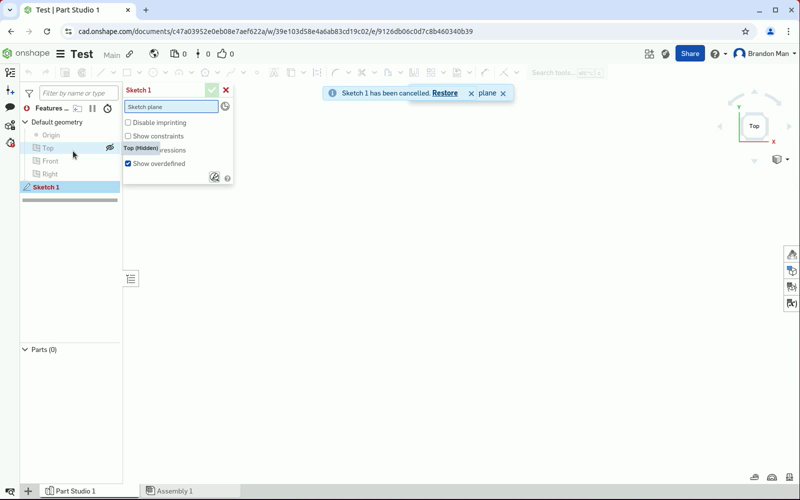
click(73, 150)
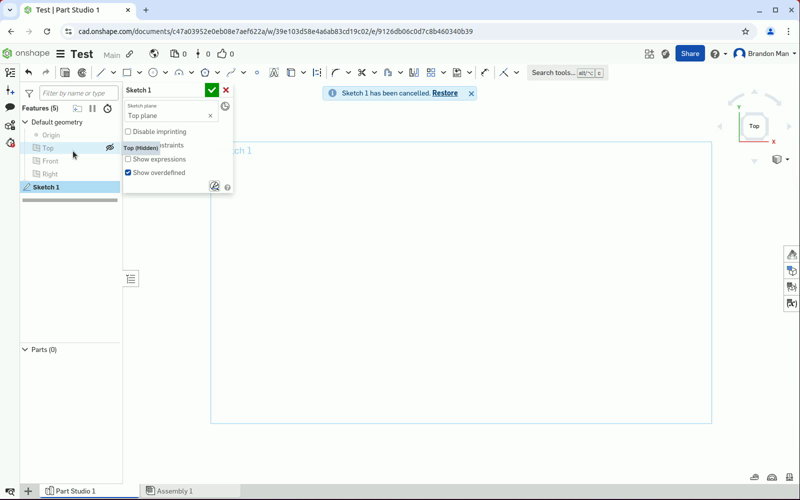
mouse_move(73, 352)
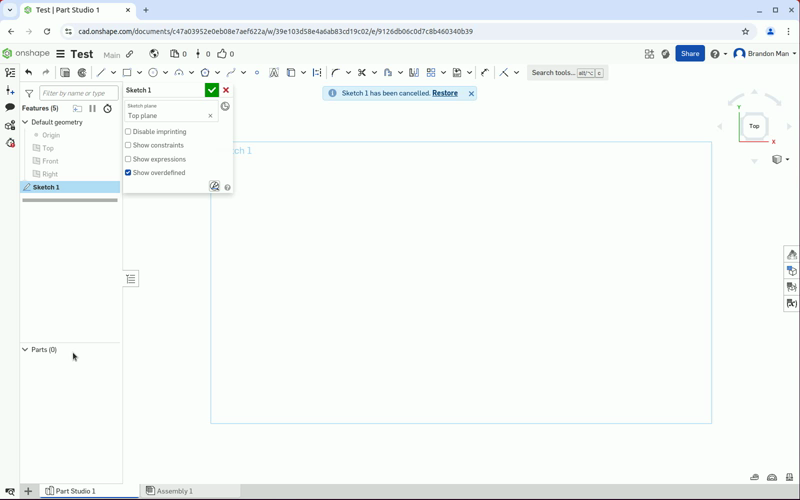
key(y)
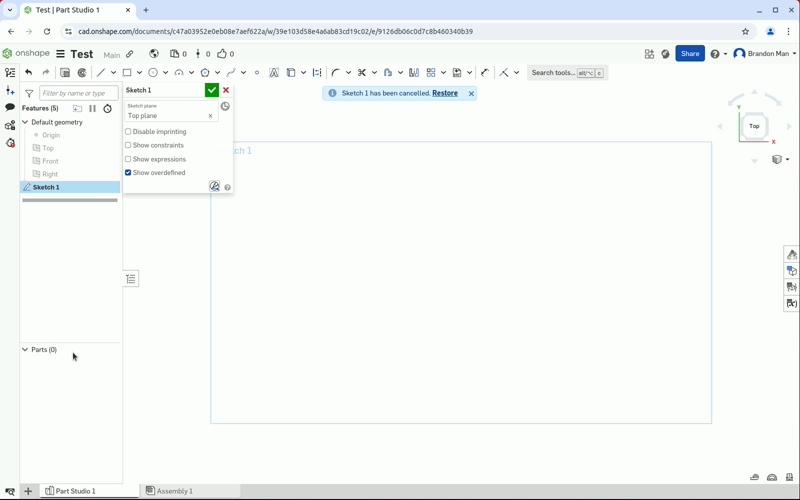
key(c)
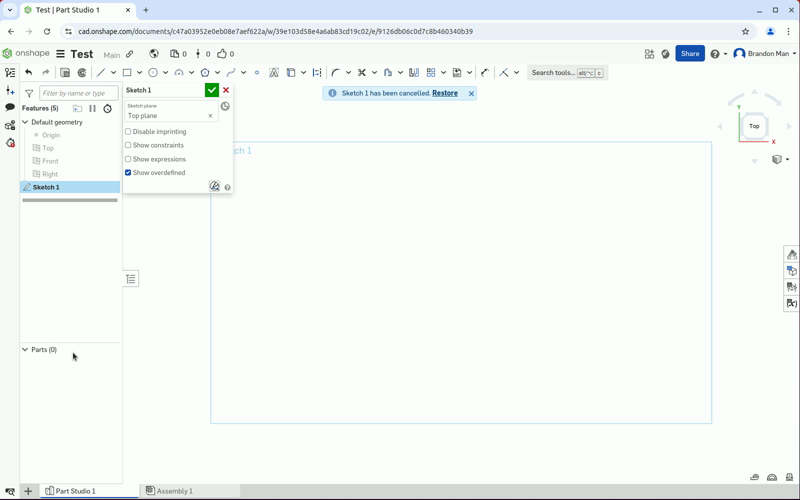
key_down(shift)
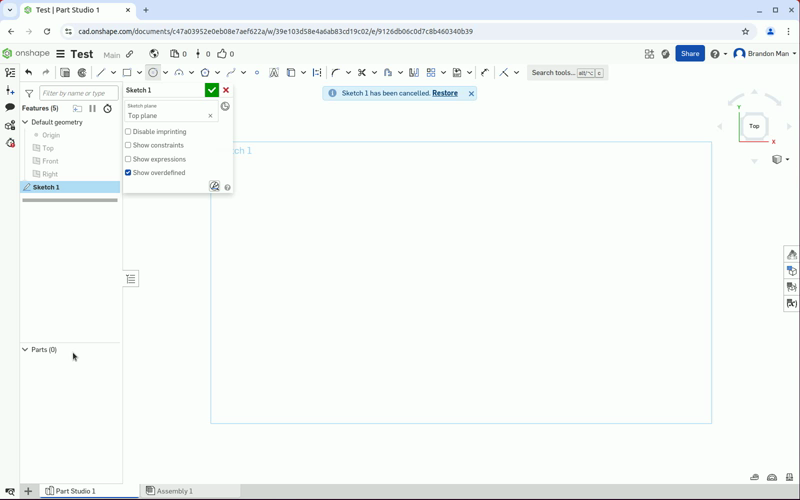
mouse_move(461, 282)
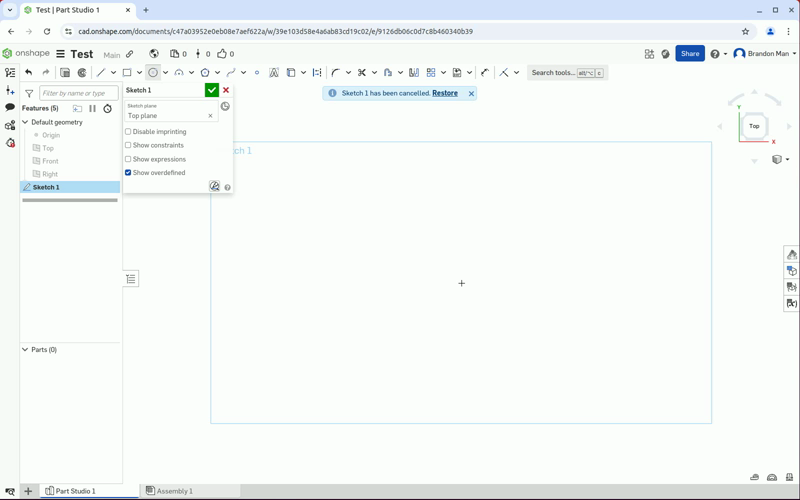
click(461, 282)
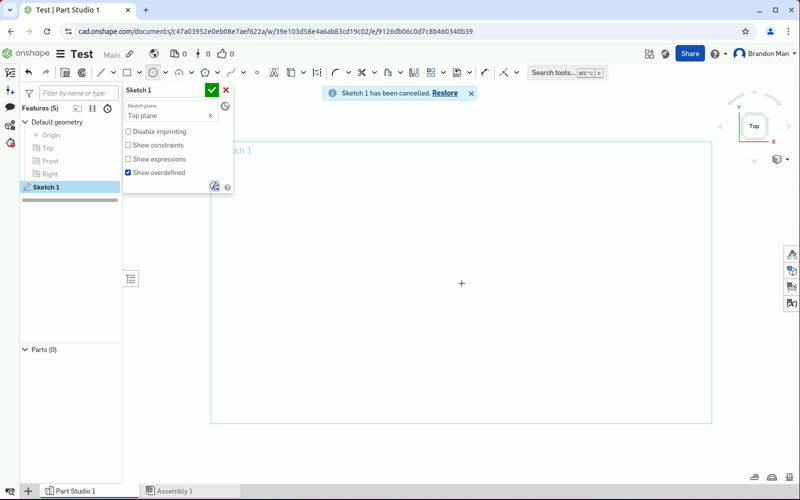
key_up(shift)
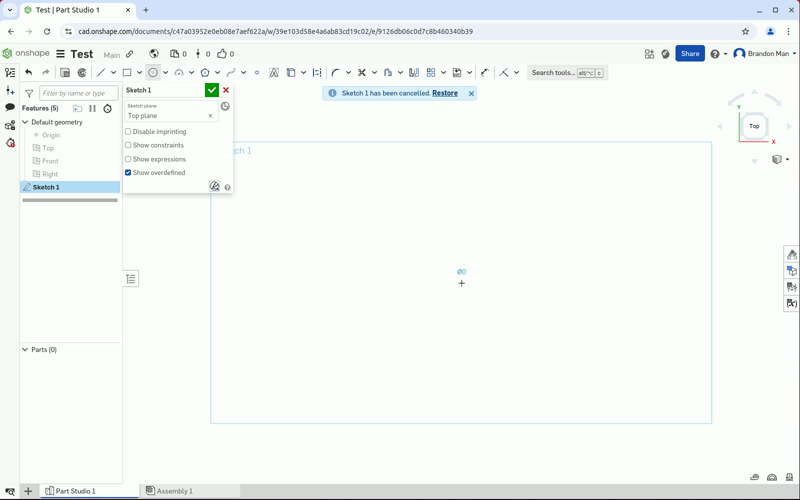
mouse_move(487, 282)
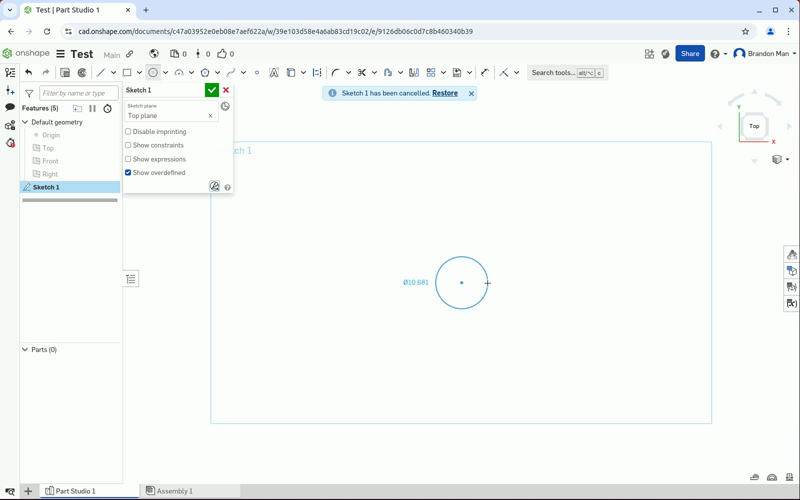
click(487, 282)
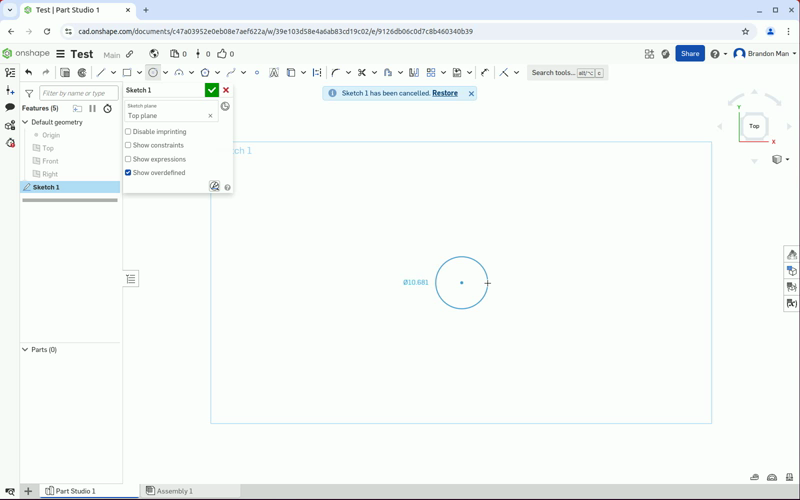
key(esc)
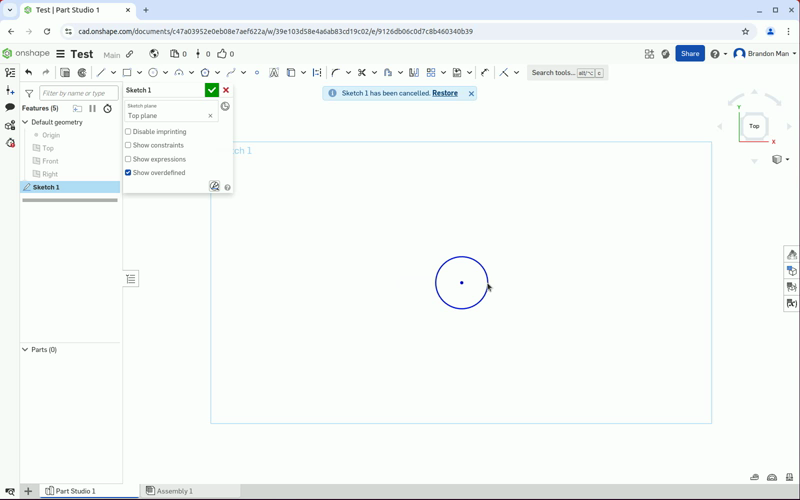
mouse_move(452, 289)
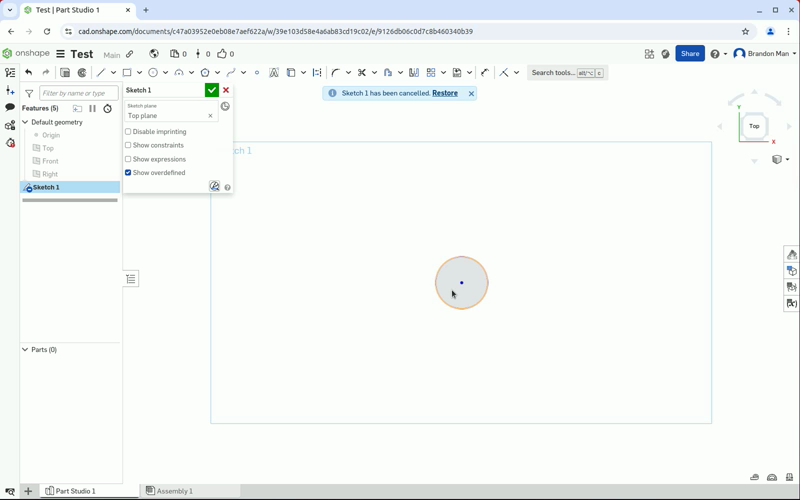
click(452, 289)
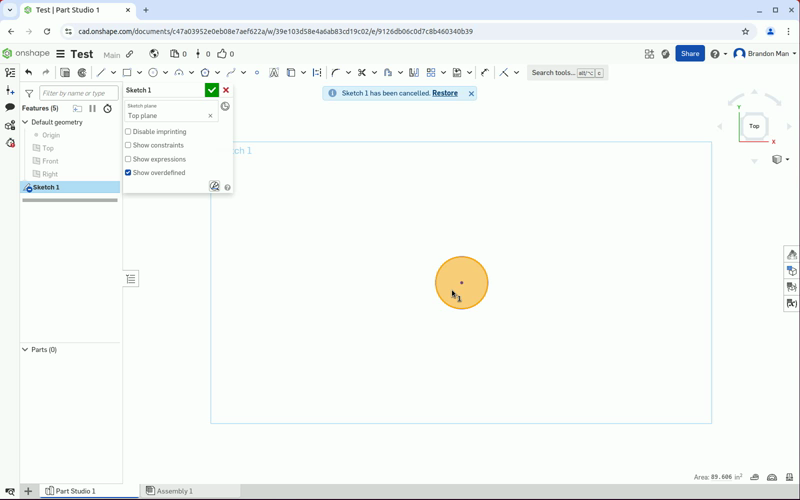
mouse_move(73, 352)
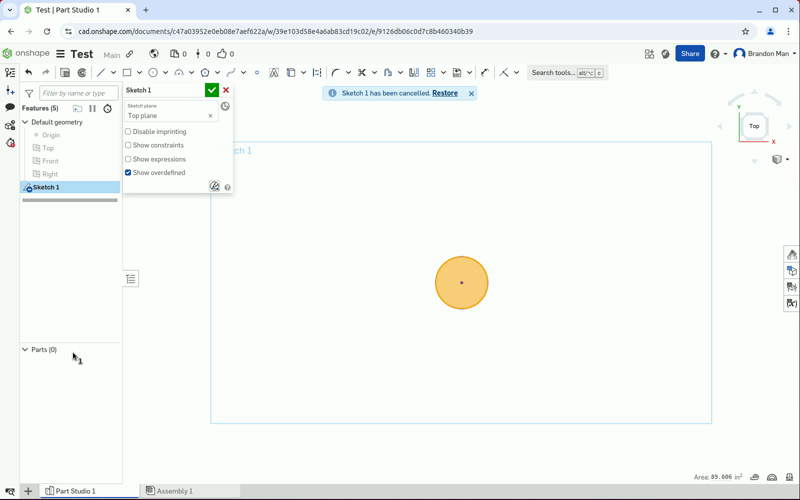
key(shift+y)
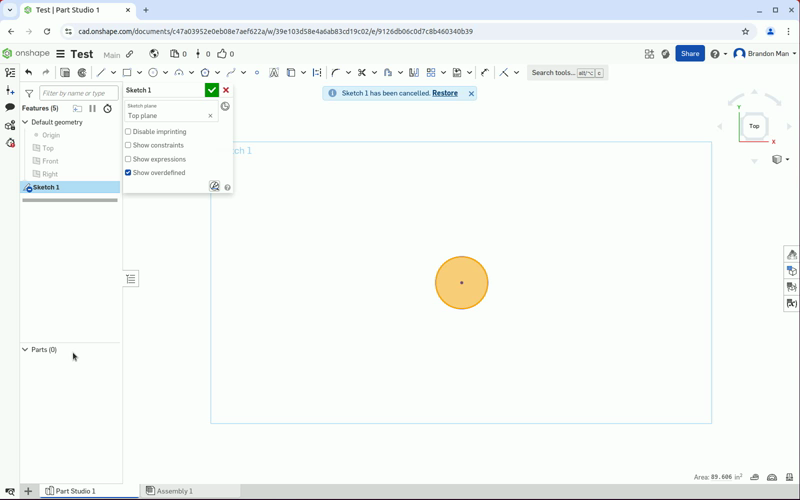
key(shift+e)
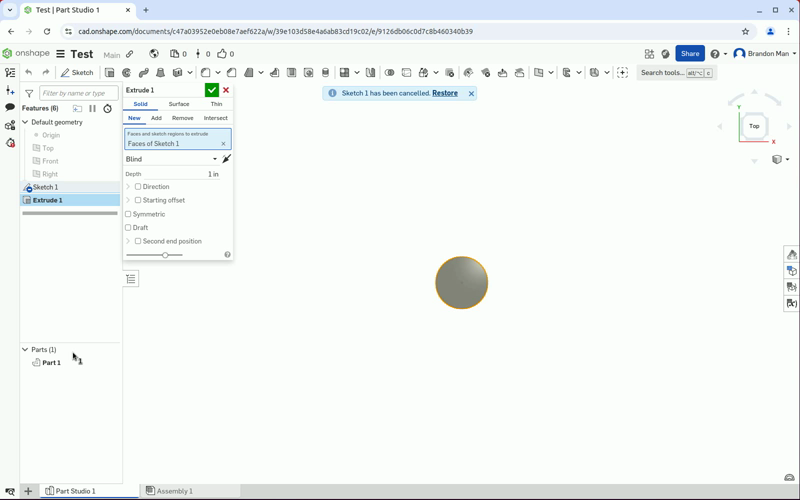
mouse_move(143, 106)
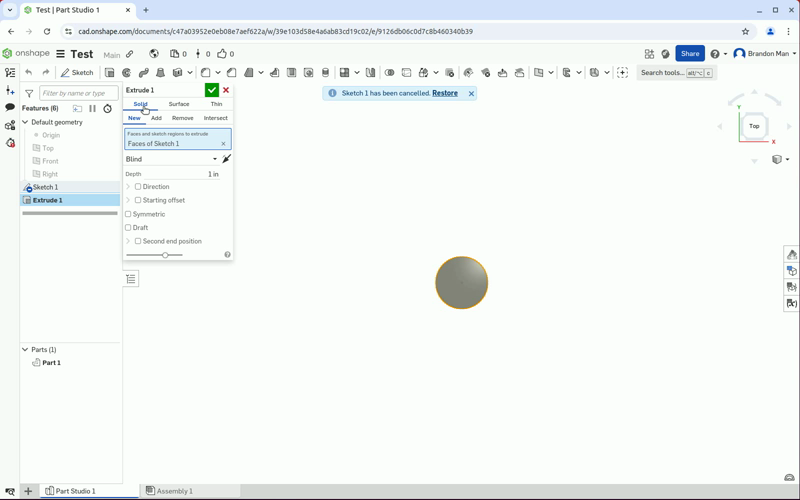
click(143, 106)
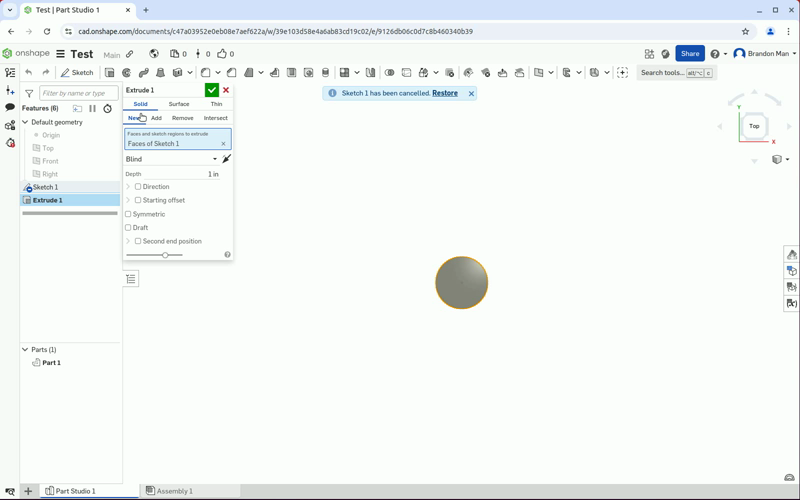
mouse_move(137, 120)
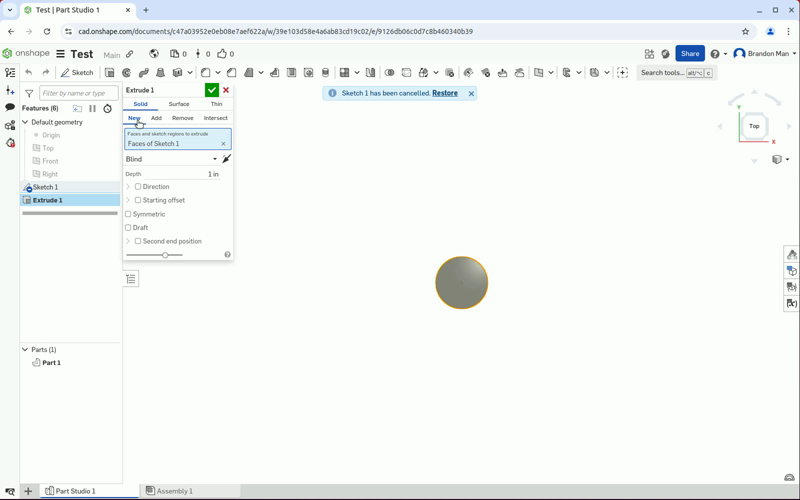
click(137, 120)
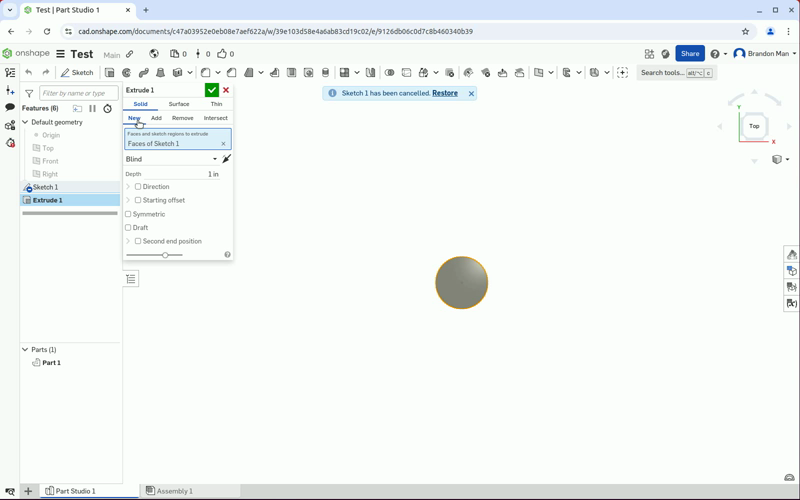
key(tab, 4)
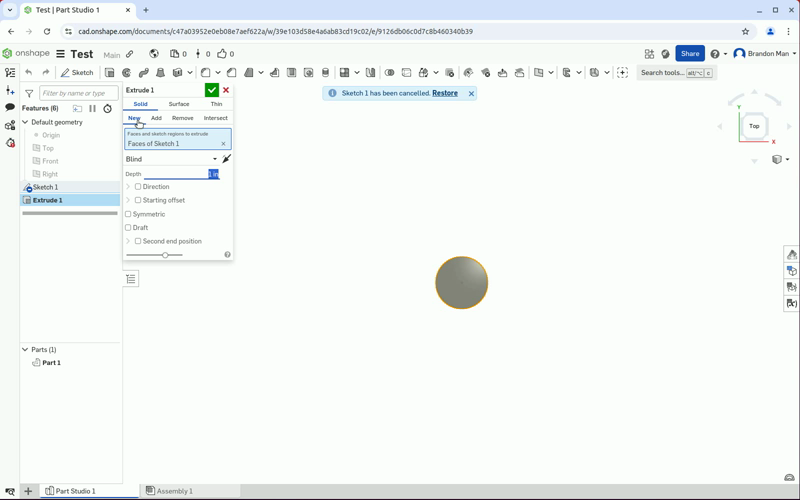
text(2.166)
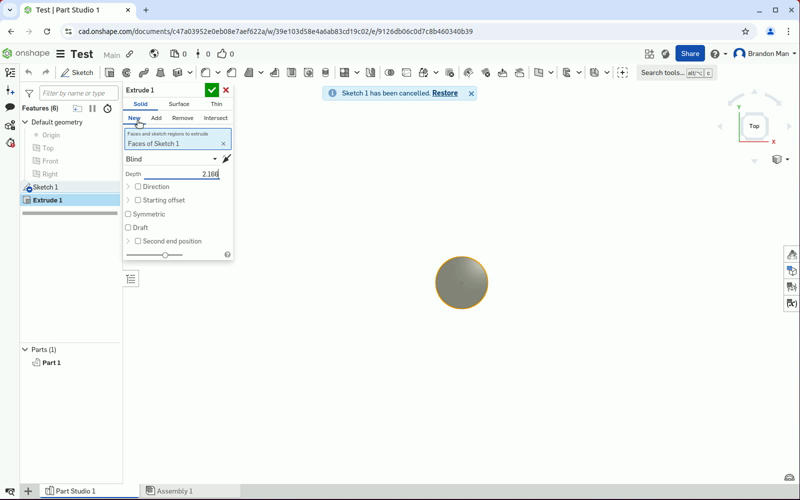
key(enter)
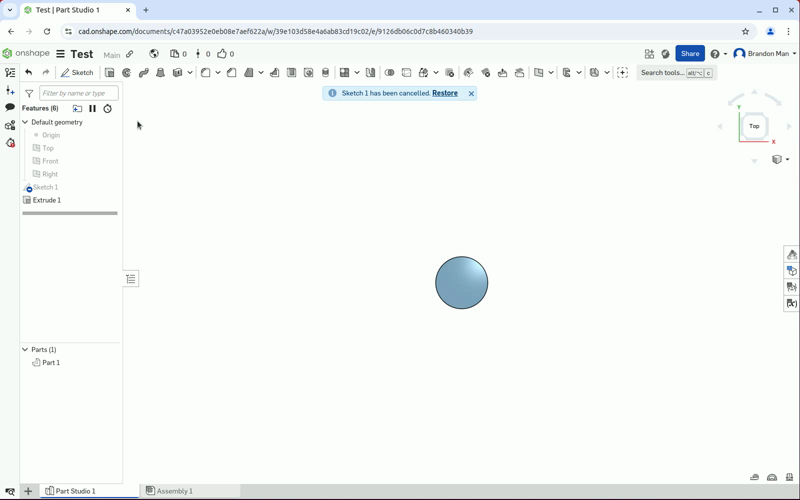
key(shift+h)
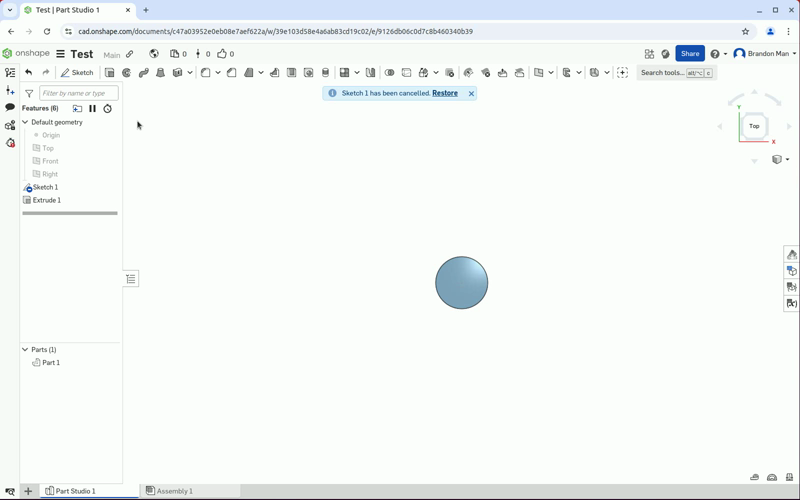
key(shift+h)
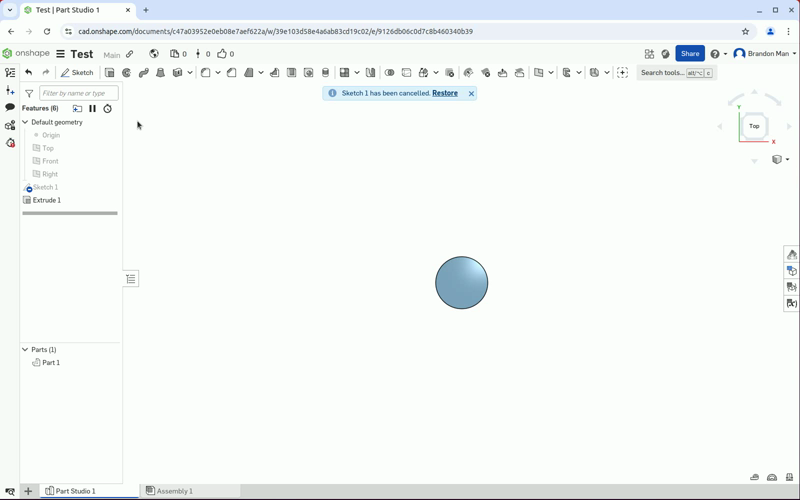
mouse_move(73, 189)
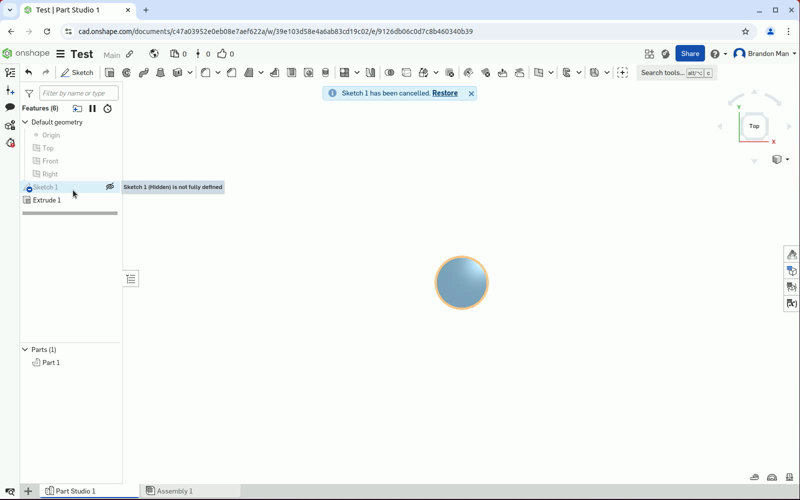
click(73, 189)
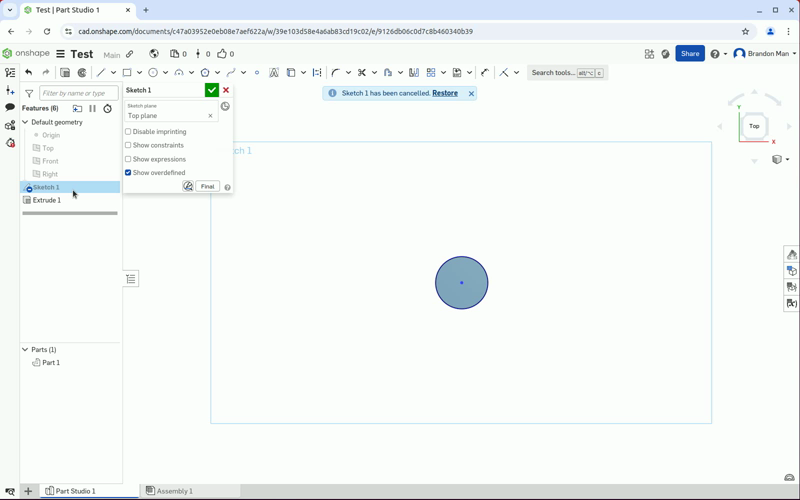
mouse_move(229, 92)
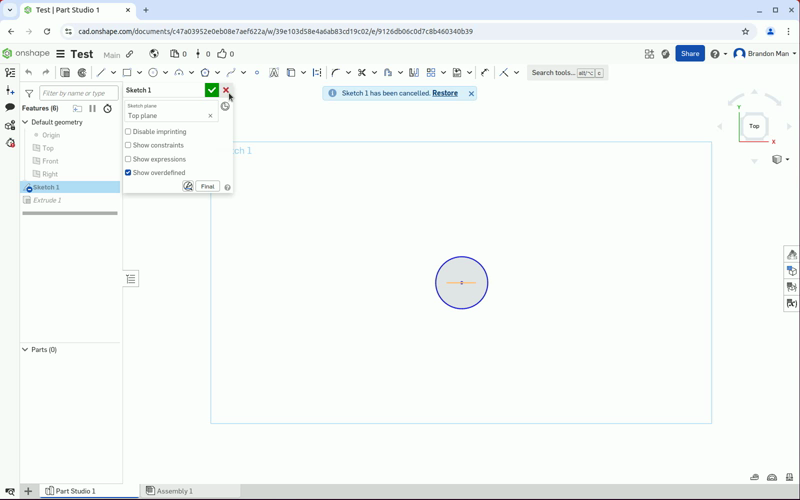
click(229, 92)
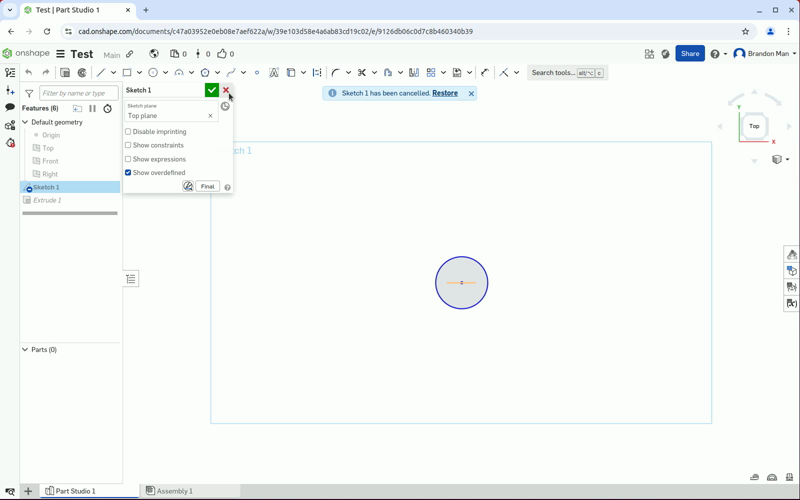
key(shift+s)
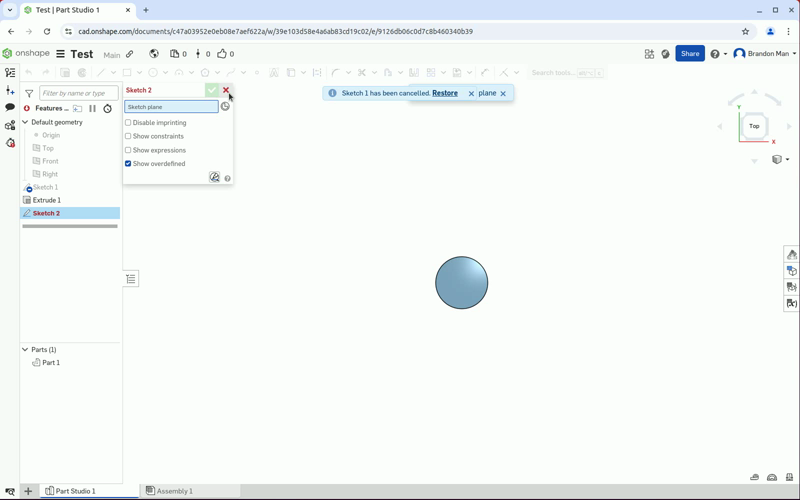
mouse_move(73, 150)
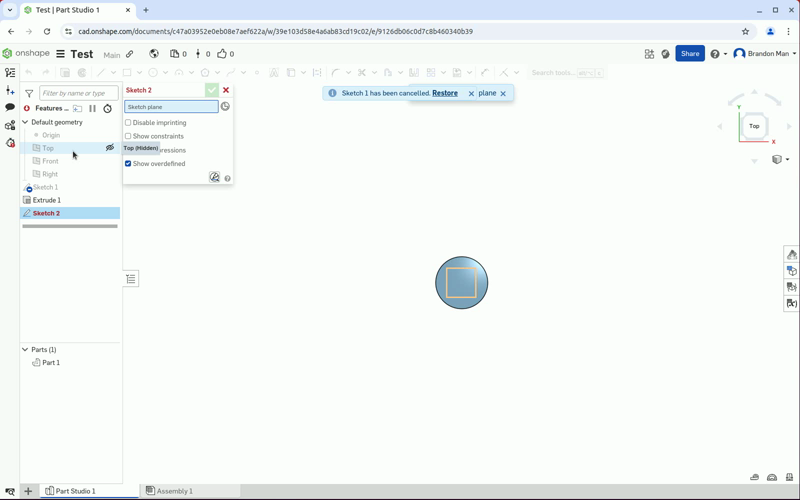
click(73, 150)
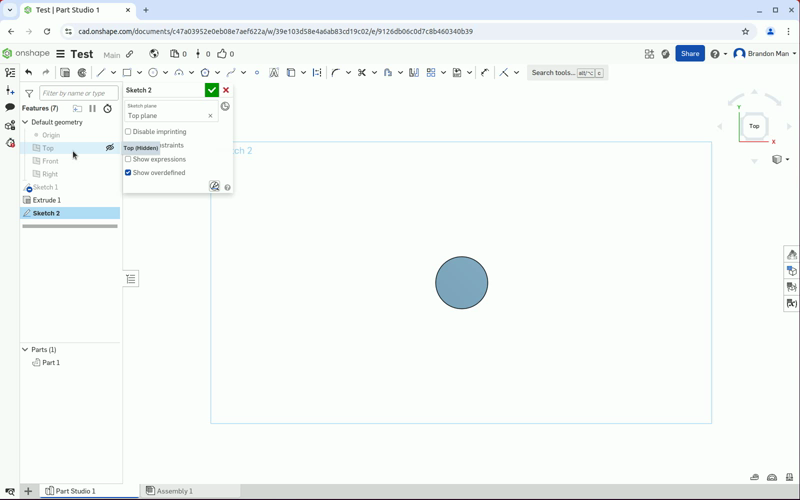
mouse_move(73, 352)
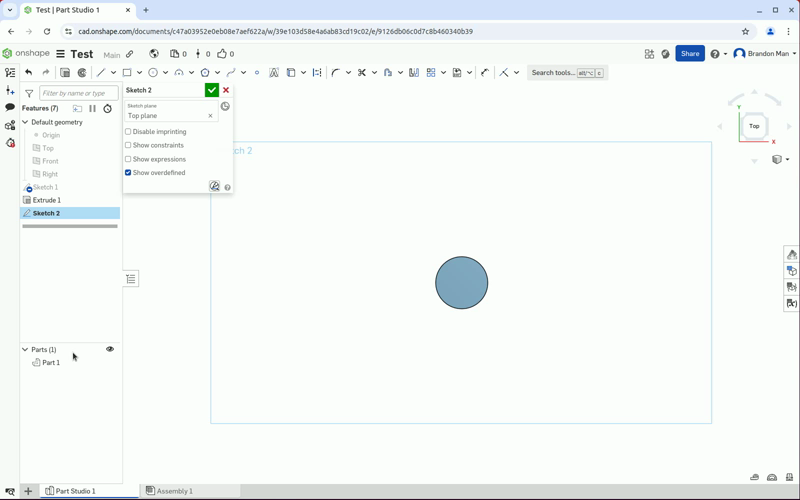
key(y)
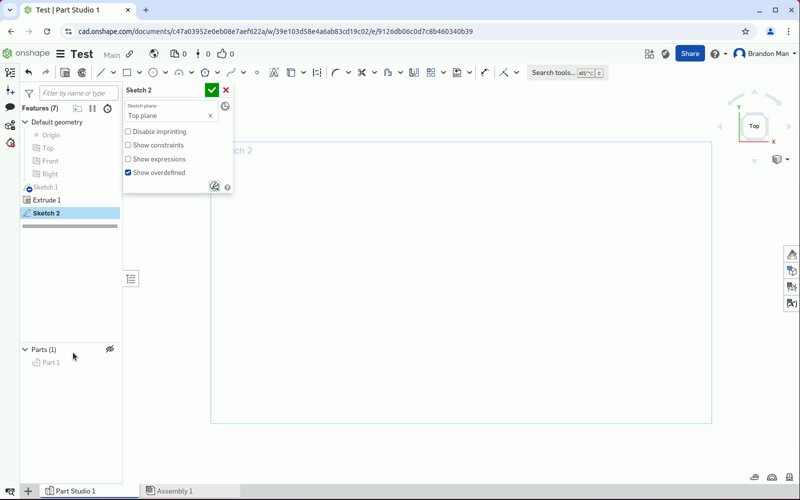
key(c)
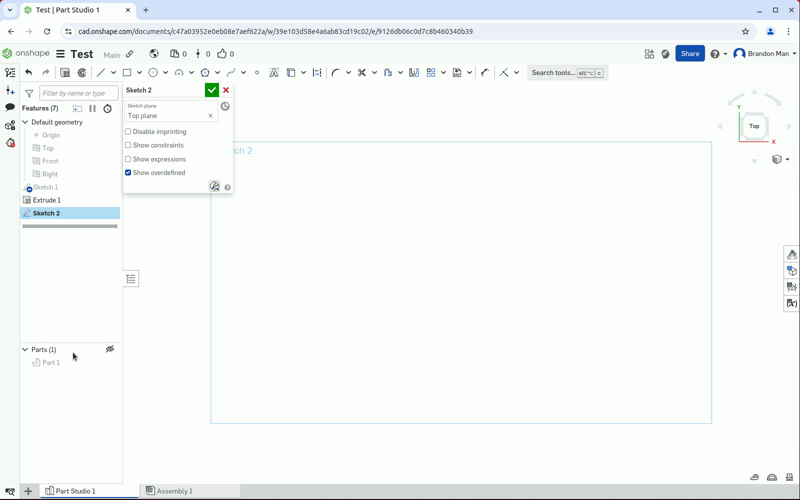
key_down(shift)
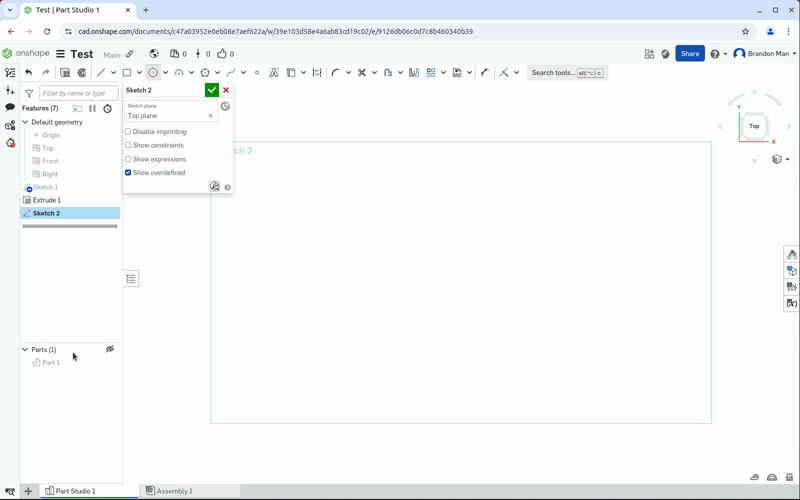
mouse_move(560, 282)
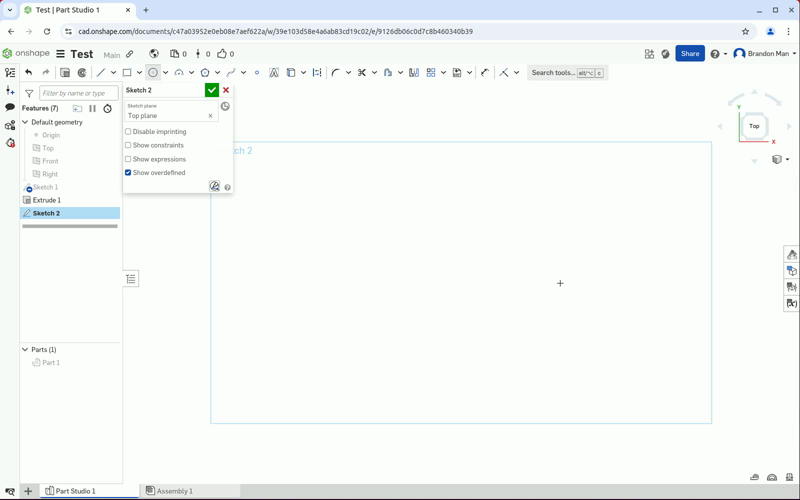
click(560, 282)
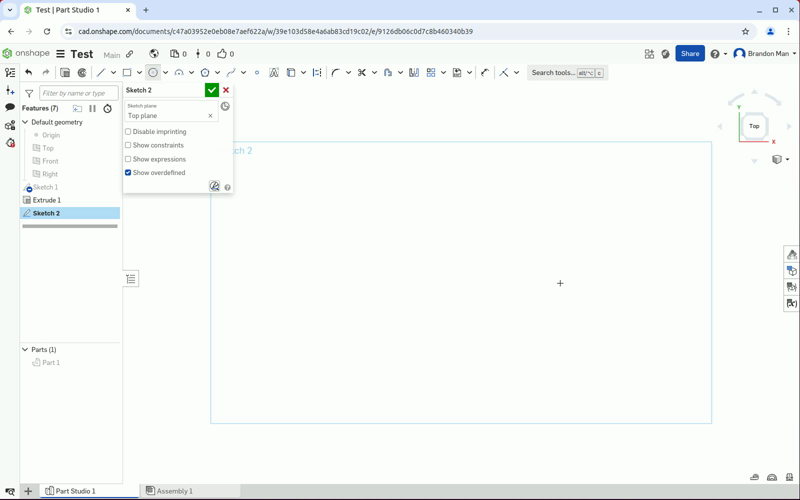
key_up(shift)
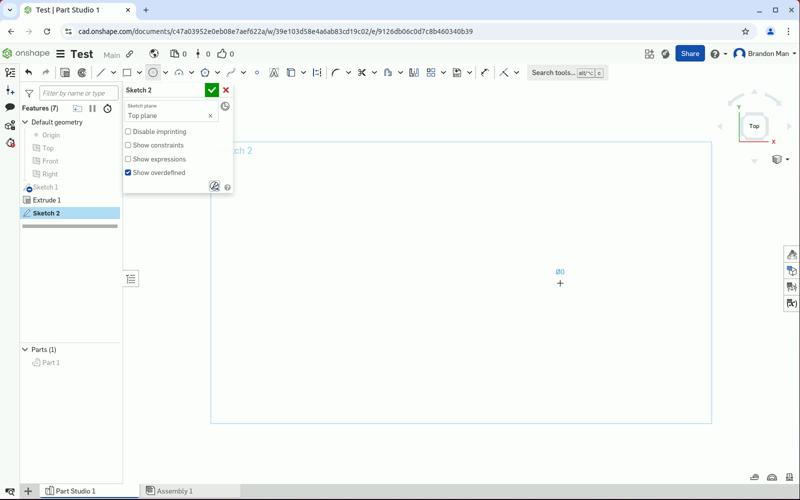
mouse_move(573, 282)
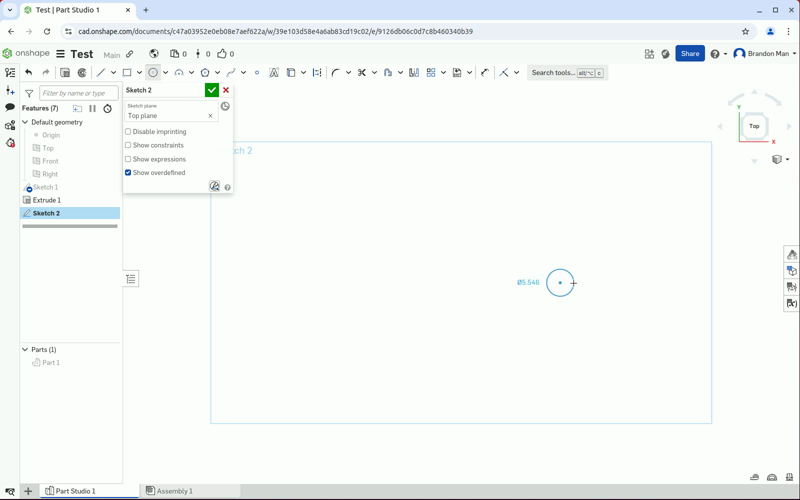
click(573, 282)
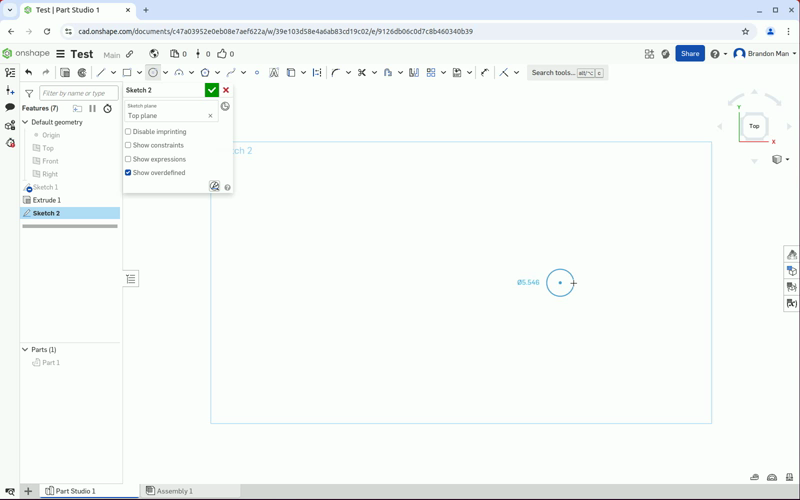
key(esc)
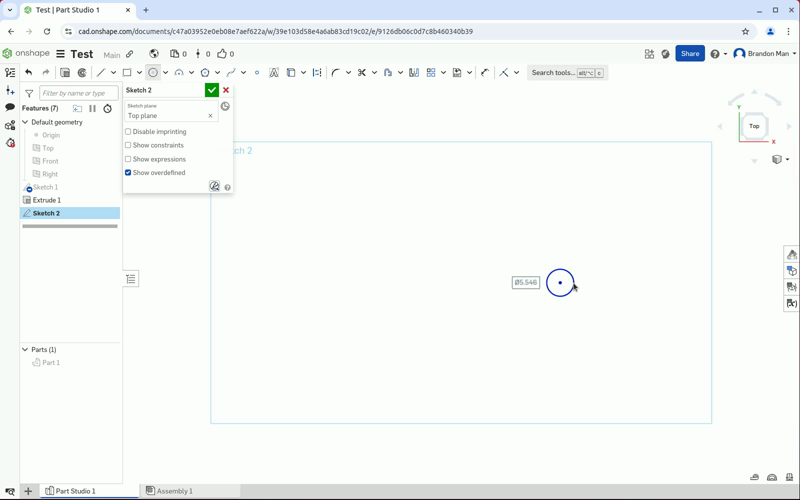
mouse_move(562, 293)
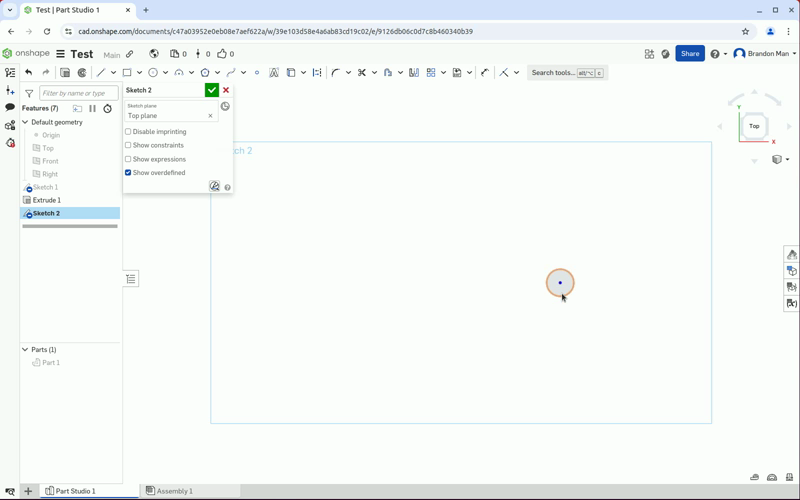
scroll(6)
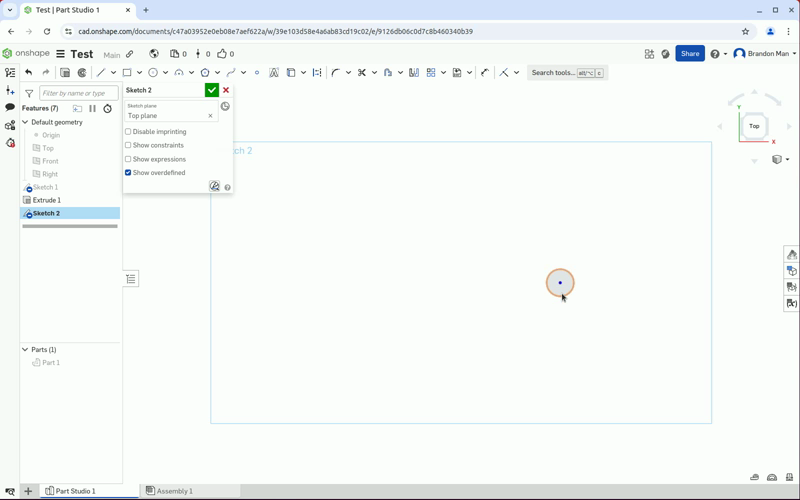
scroll(6)
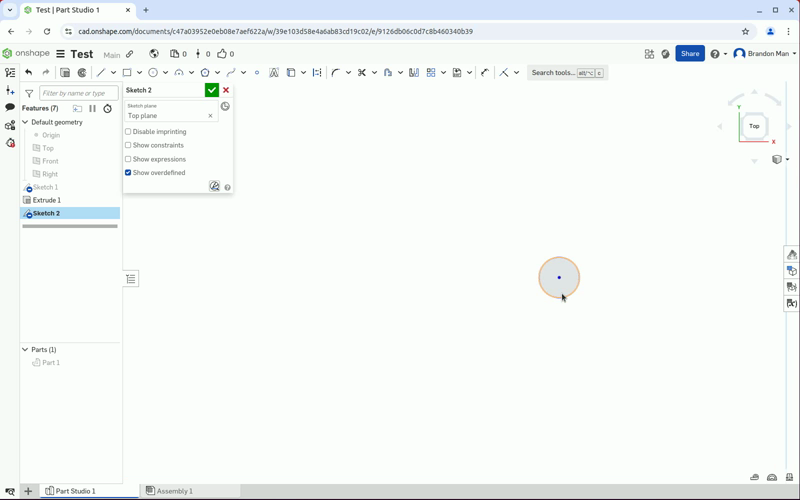
scroll(6)
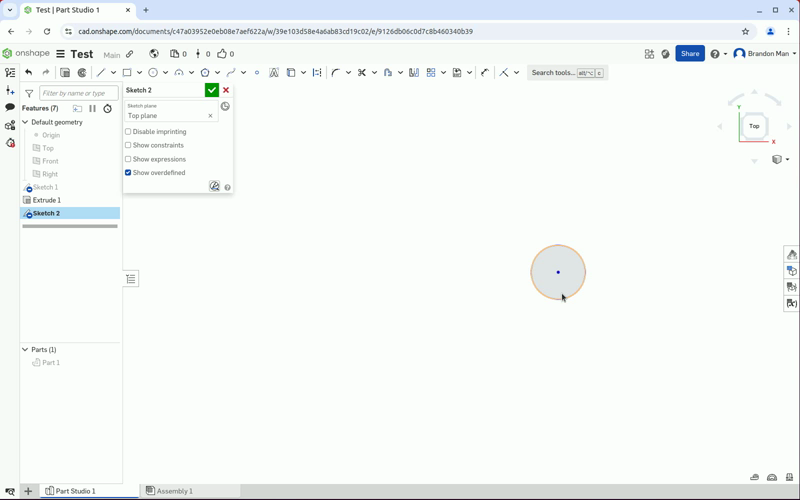
scroll(6)
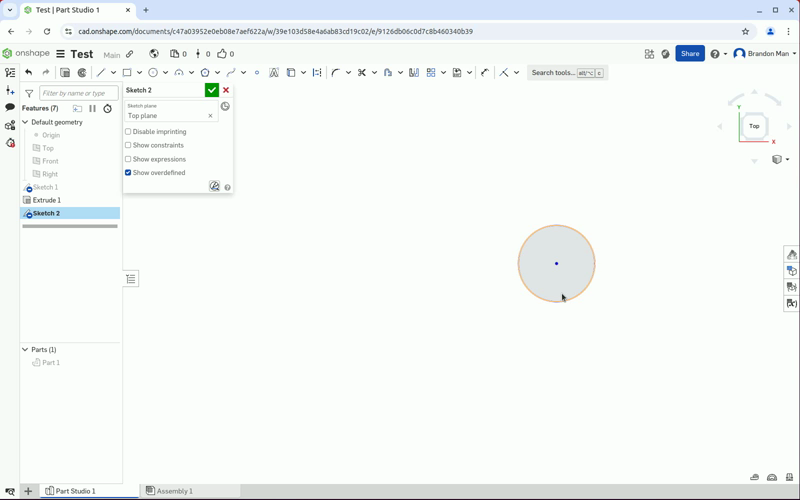
scroll(6)
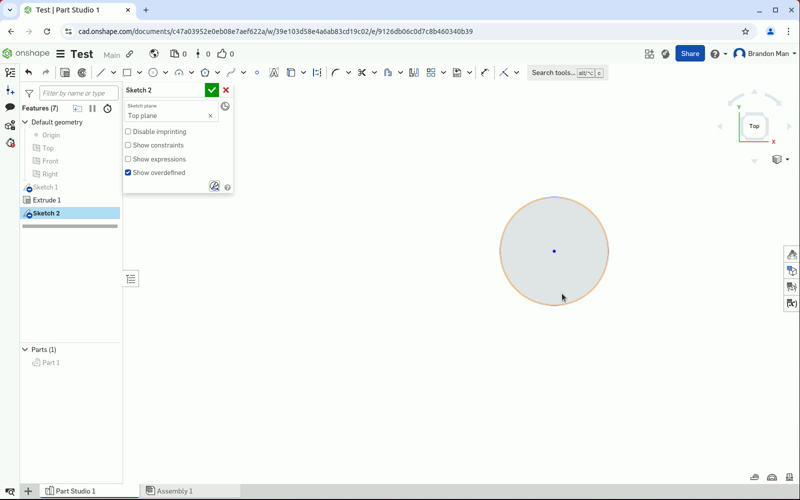
scroll(6)
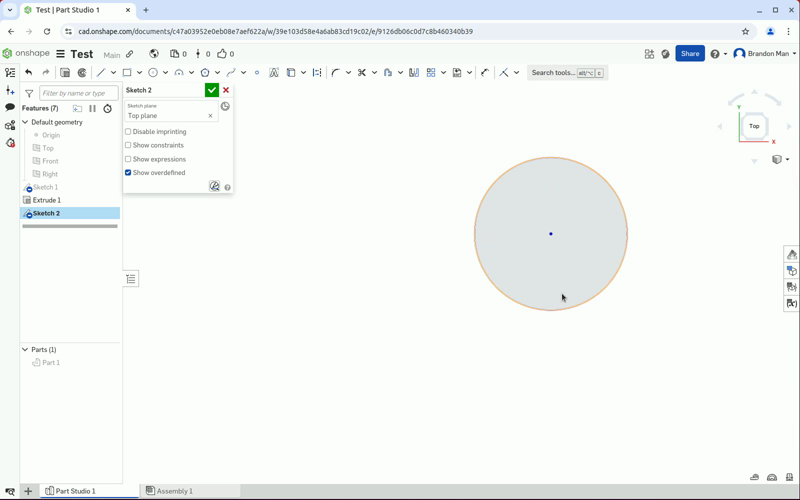
scroll(6)
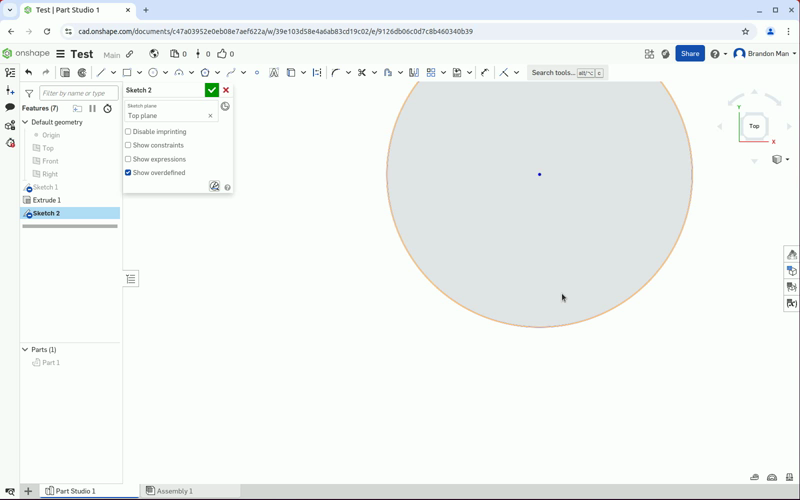
click(562, 293)
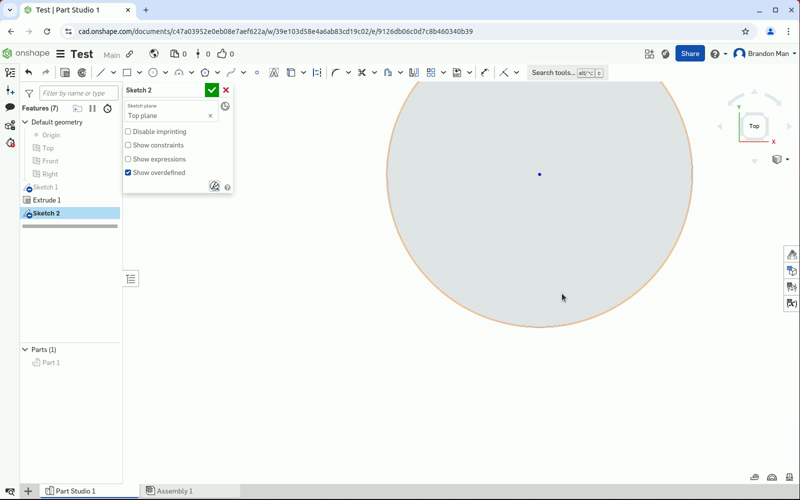
scroll(-6)
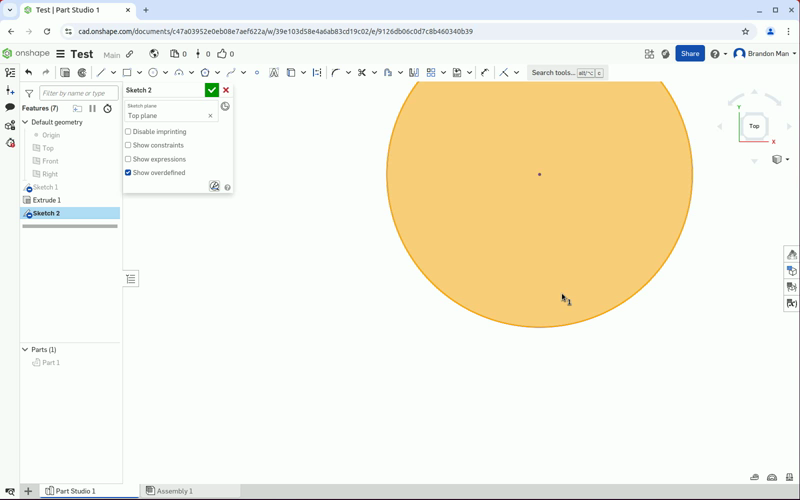
scroll(-6)
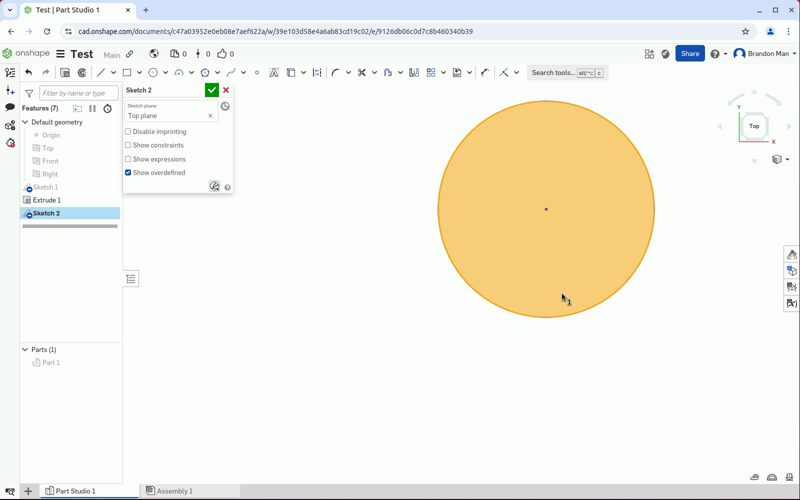
scroll(-6)
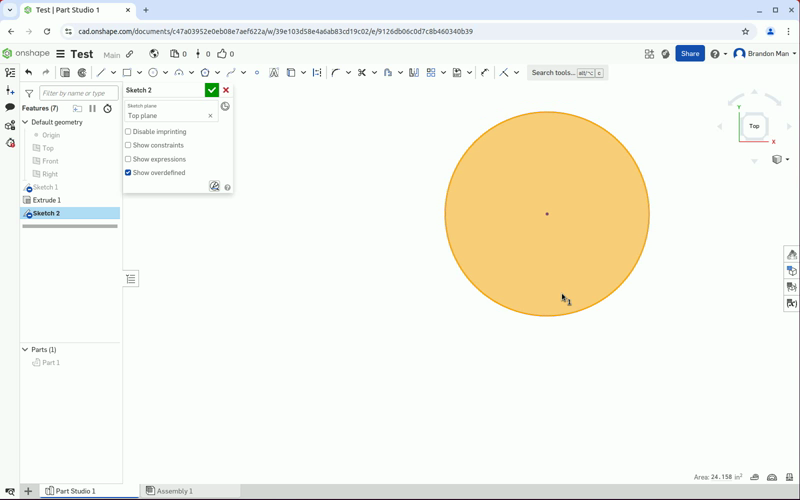
scroll(-6)
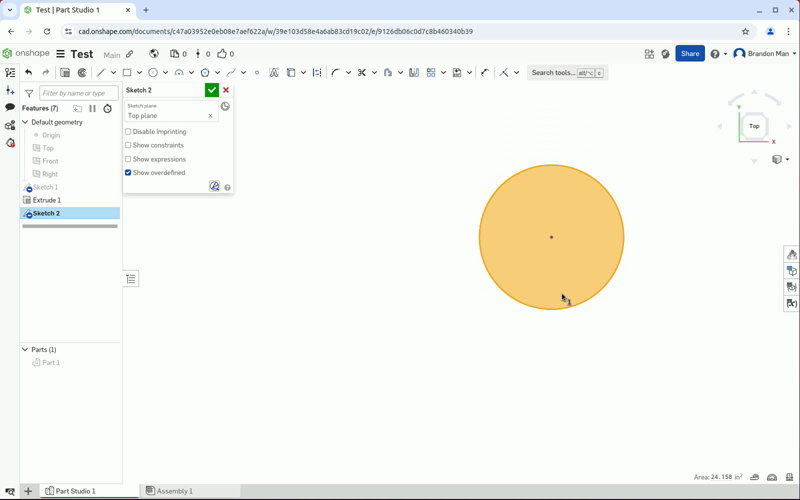
scroll(-6)
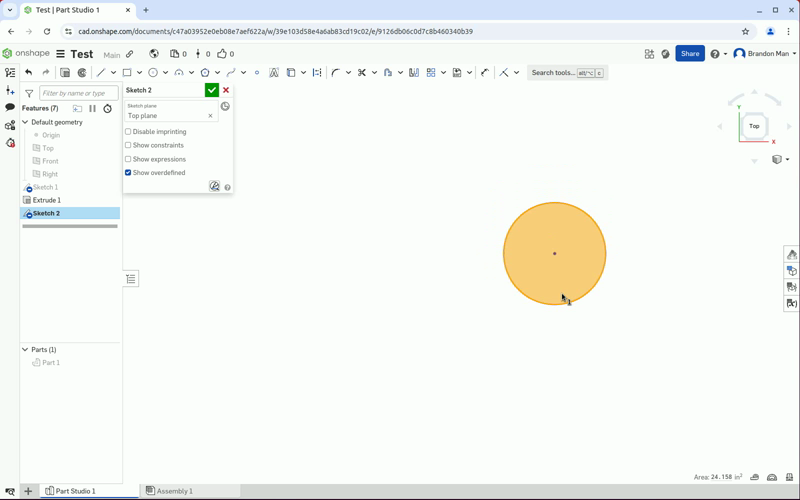
scroll(-6)
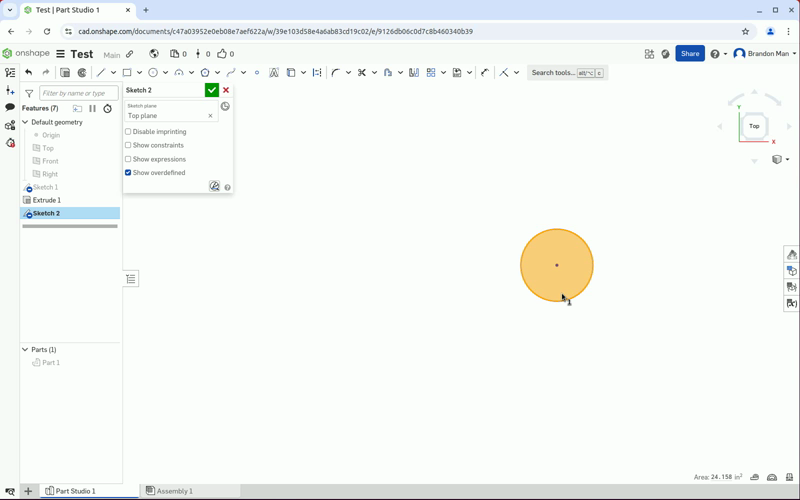
scroll(-6)
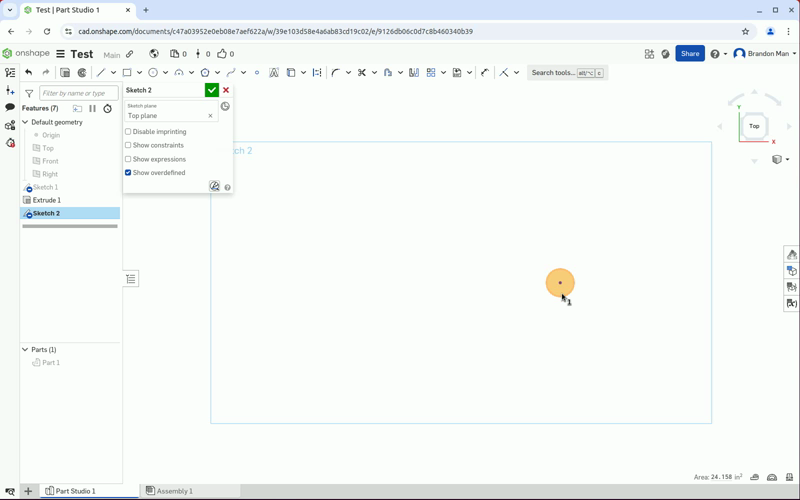
mouse_move(73, 352)
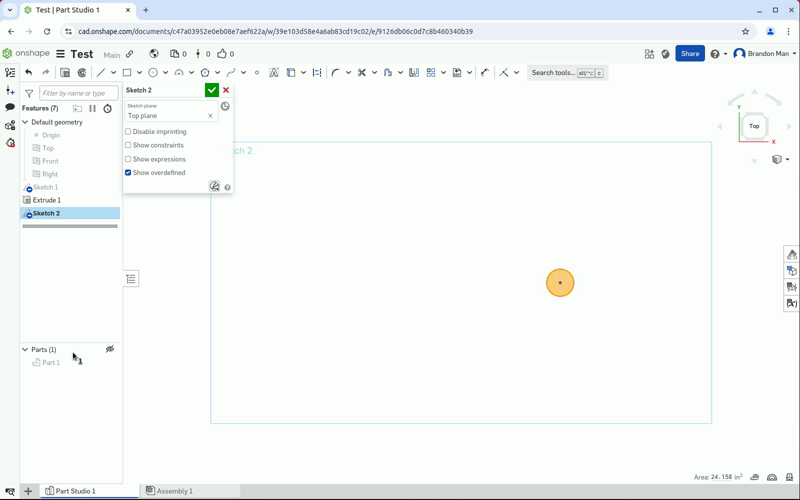
key(shift+y)
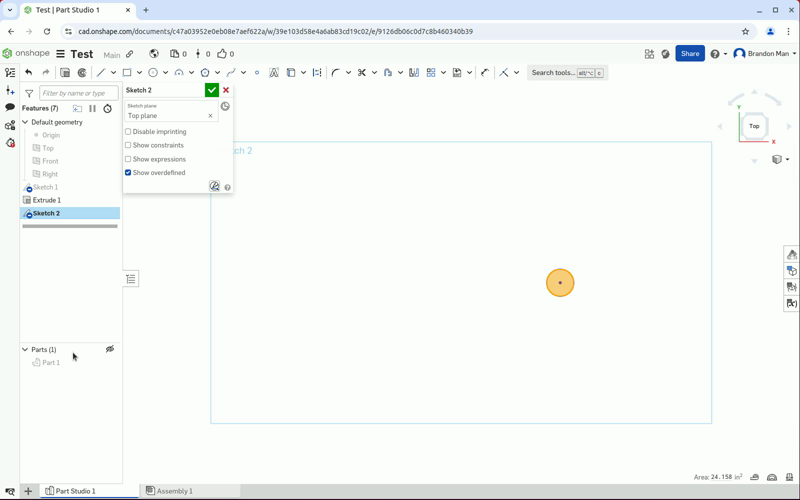
key(shift+e)
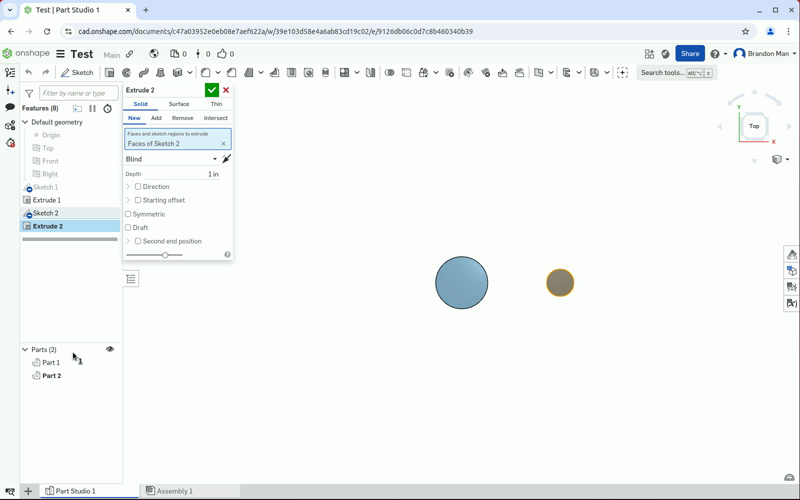
mouse_move(143, 106)
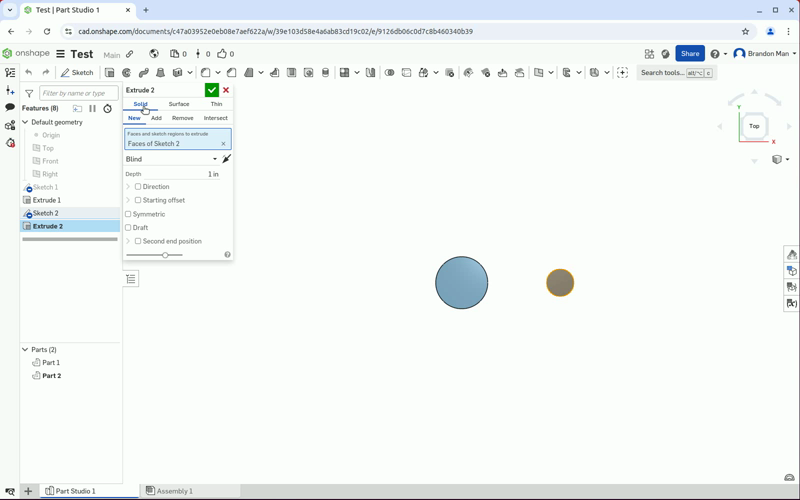
click(143, 106)
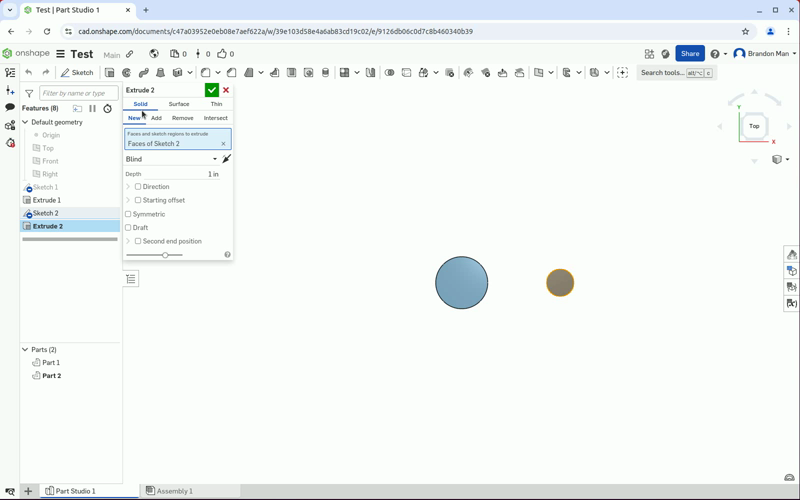
mouse_move(137, 120)
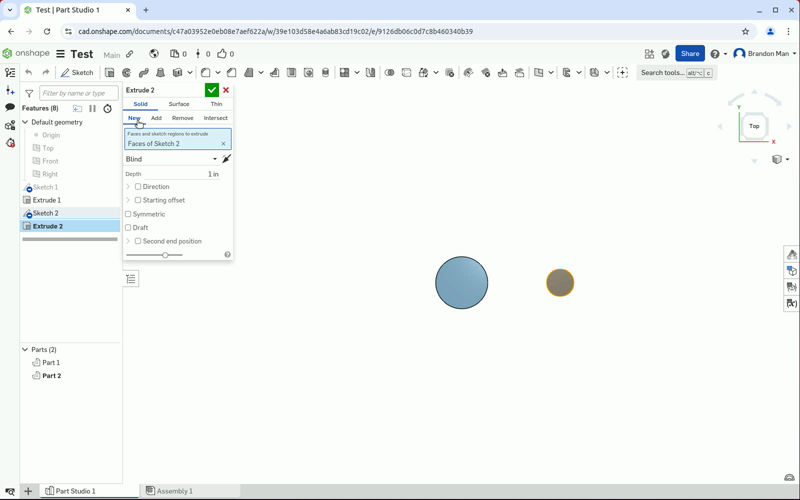
click(137, 120)
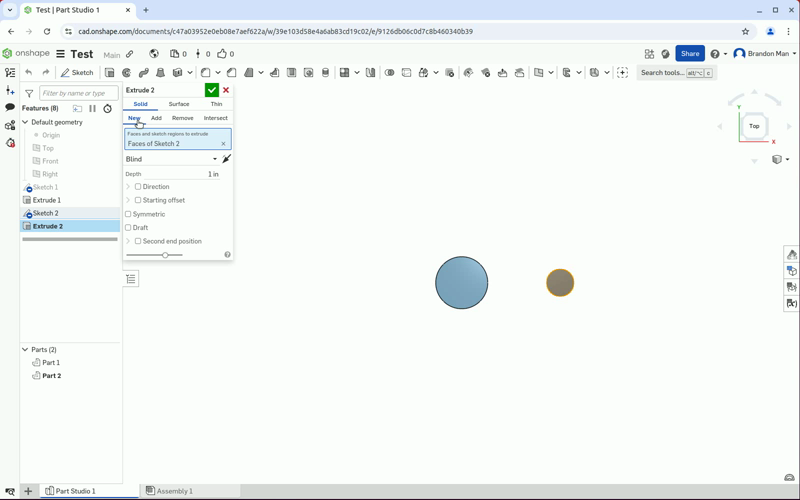
key(tab, 4)
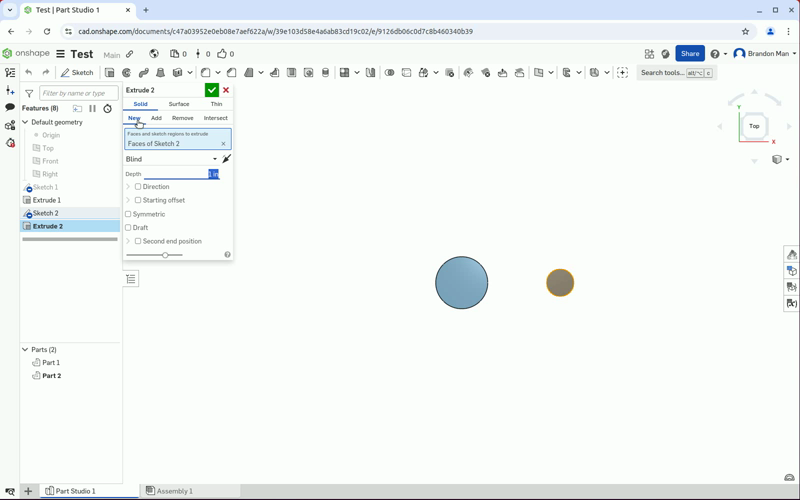
text(2.166)
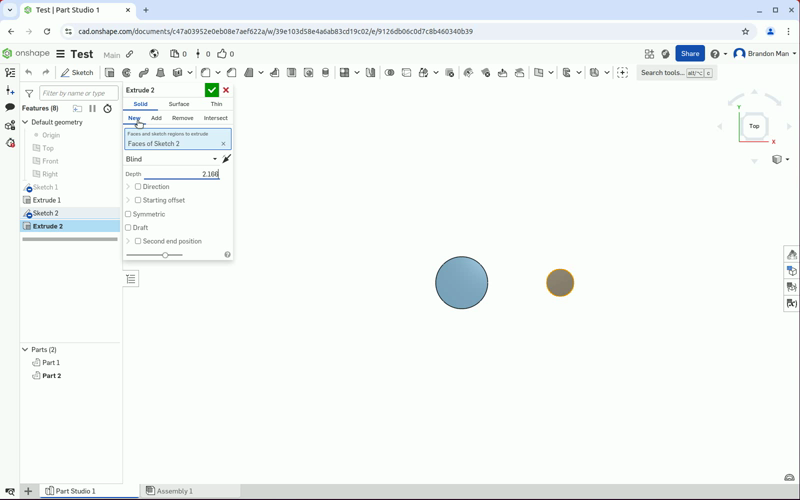
key(enter)
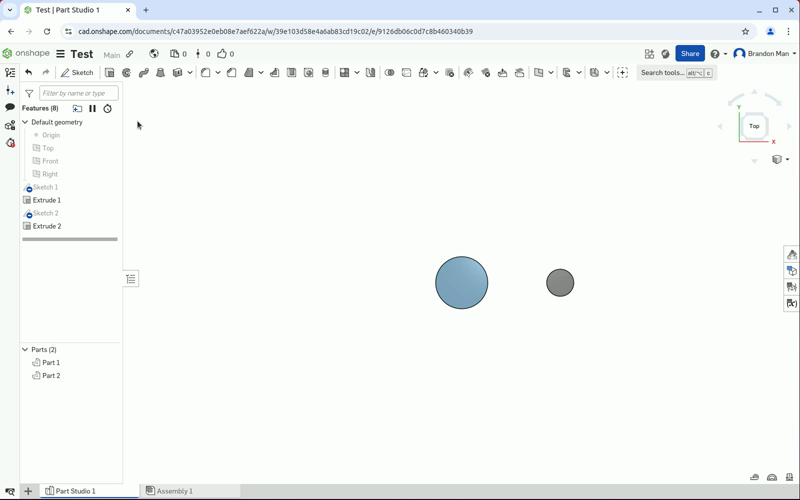
key(shift+h)
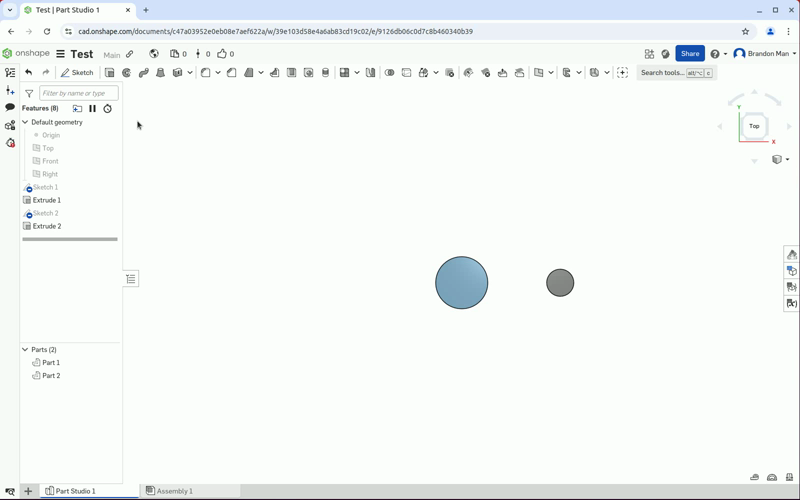
key(shift+h)
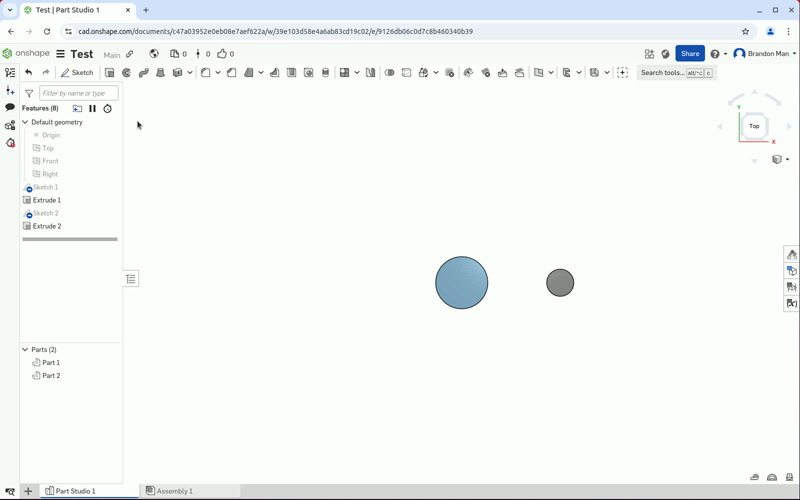
mouse_move(73, 189)
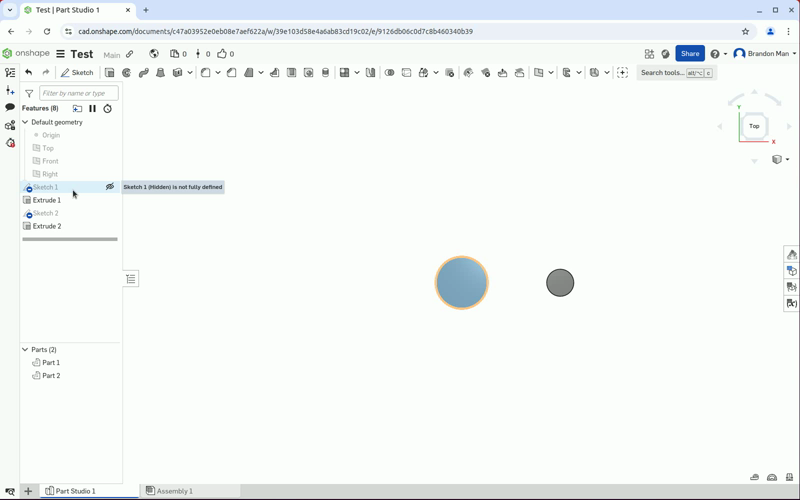
click(73, 189)
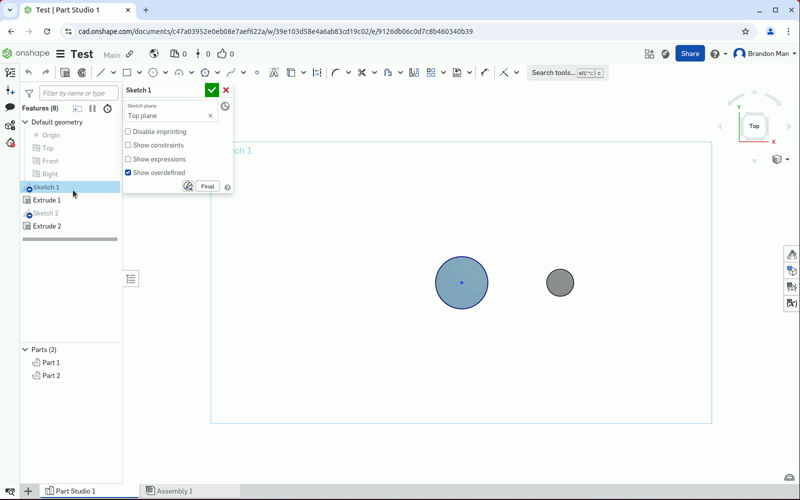
mouse_move(229, 92)
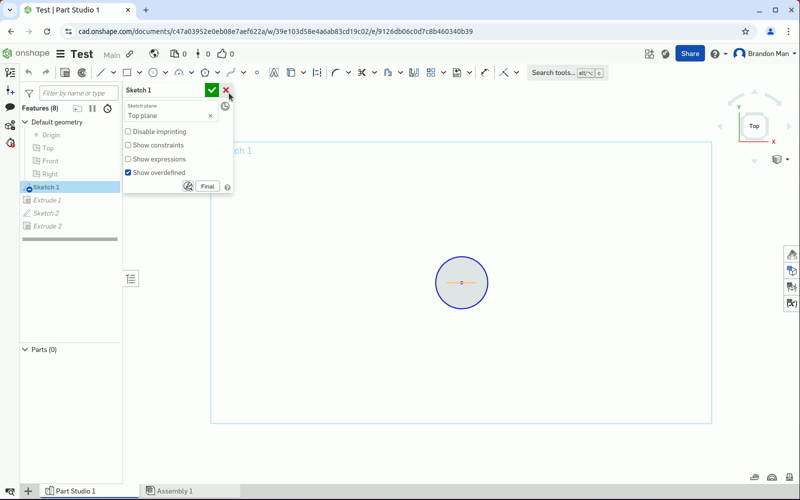
click(229, 92)
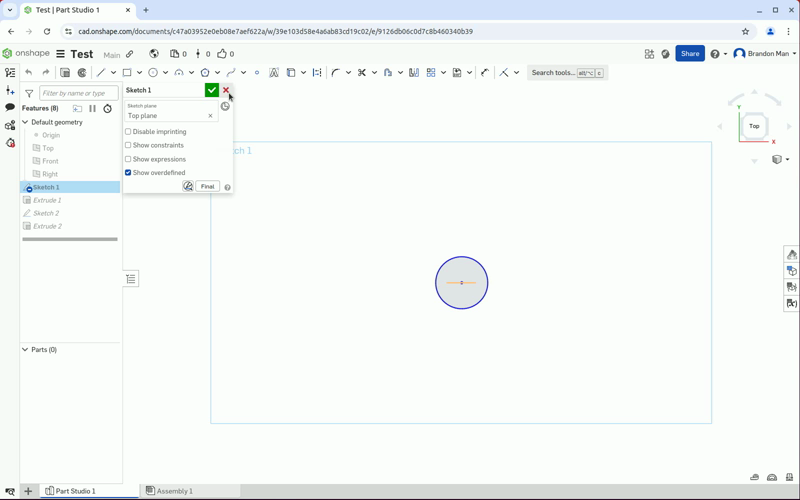
key(shift+s)
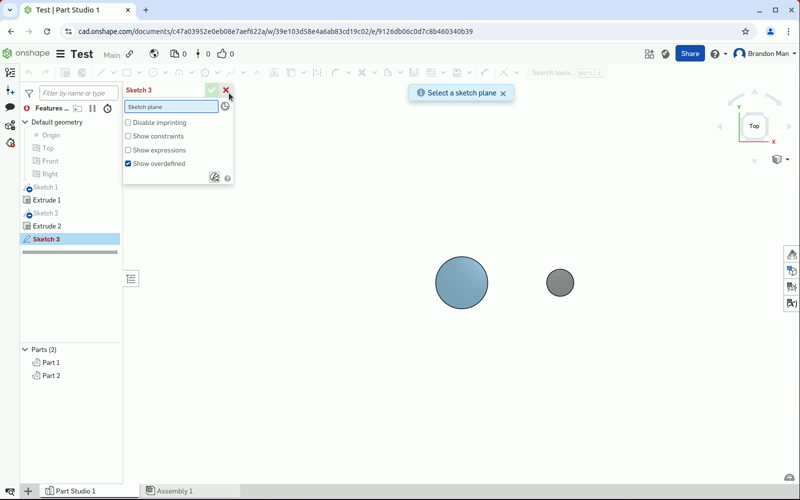
mouse_move(73, 150)
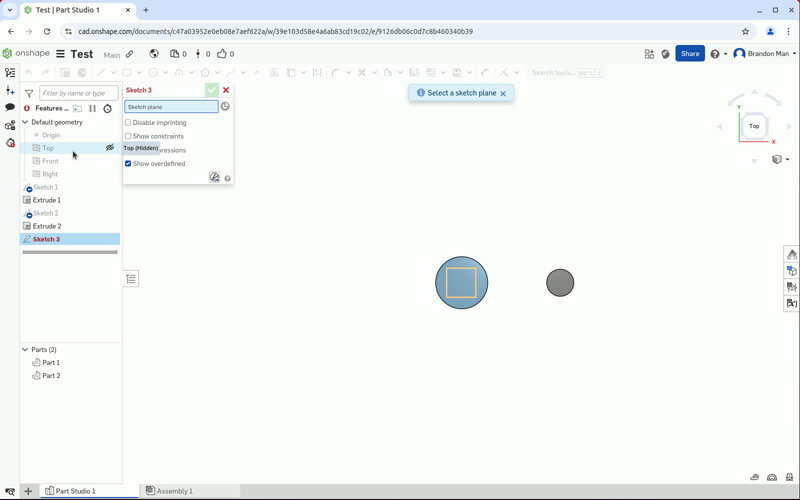
click(73, 150)
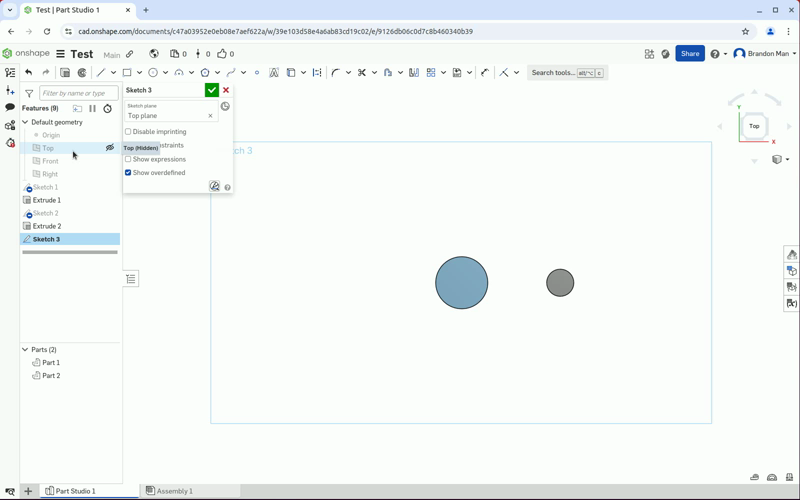
mouse_move(73, 352)
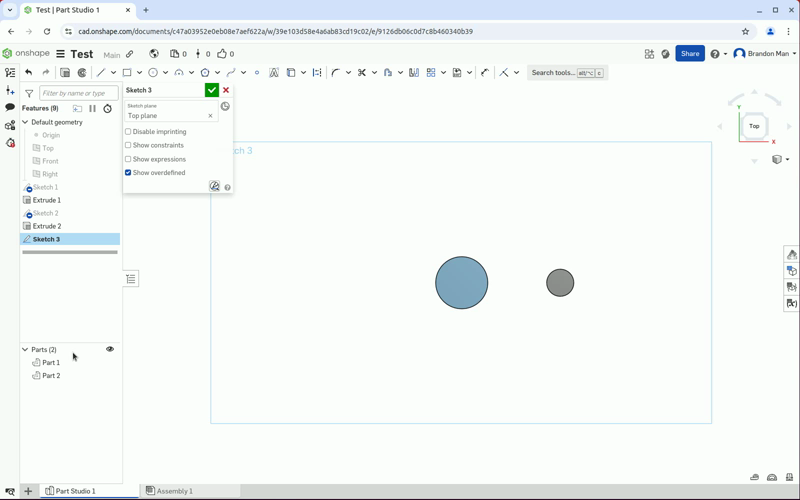
key(y)
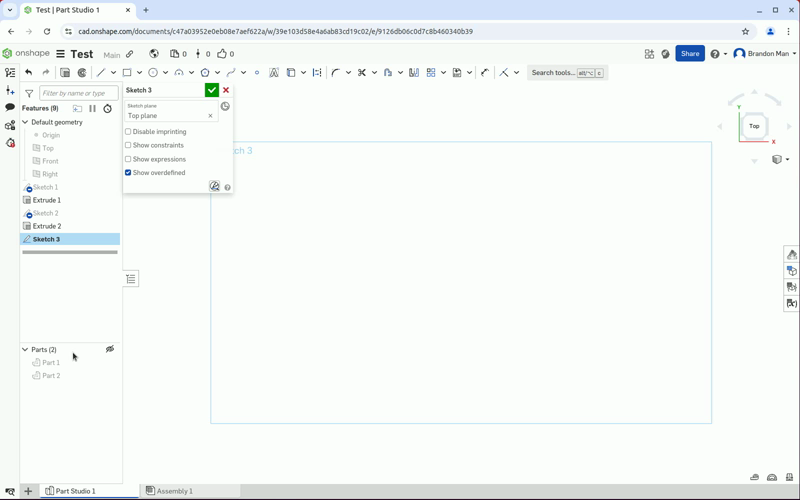
key(l)
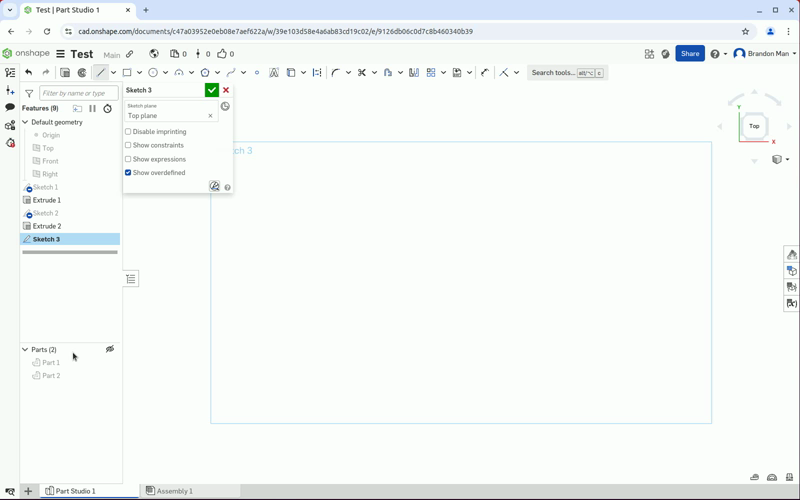
key_down(shift)
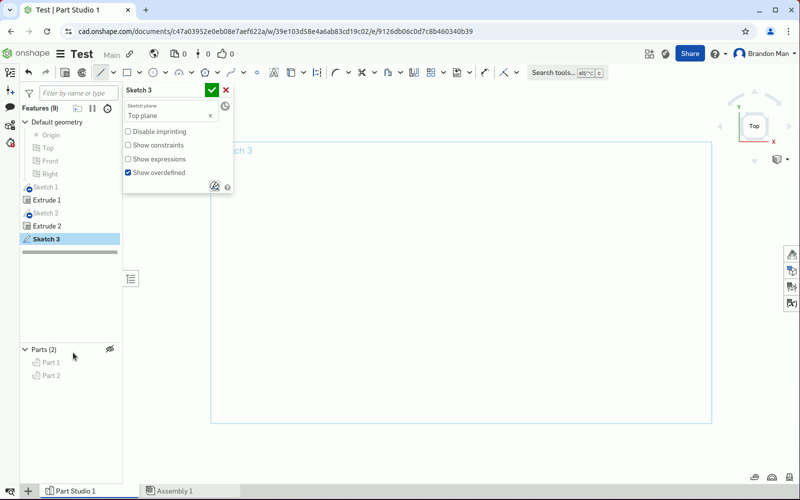
mouse_move(476, 303)
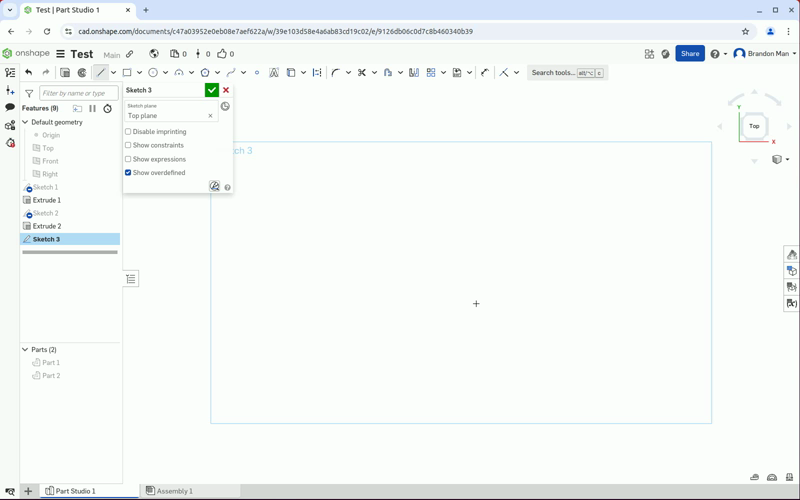
click(476, 303)
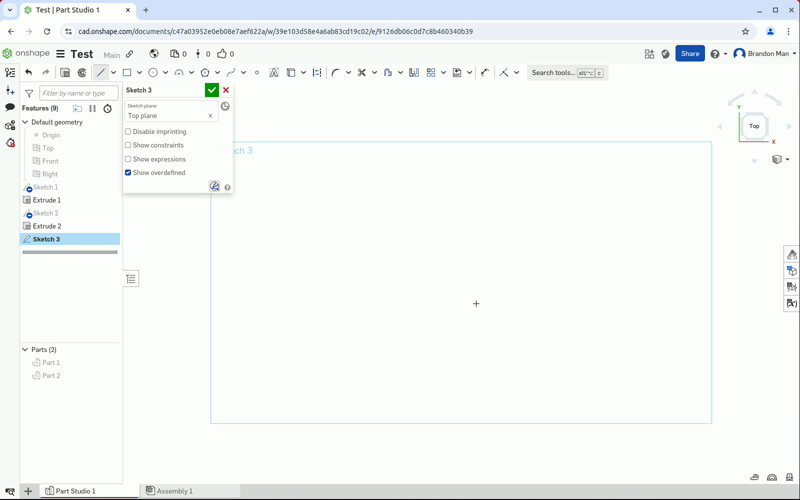
key_up(shift)
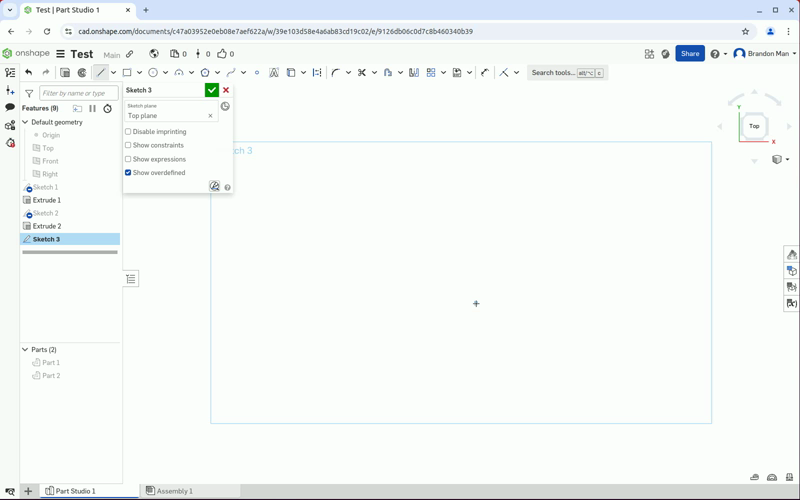
key_down(shift)
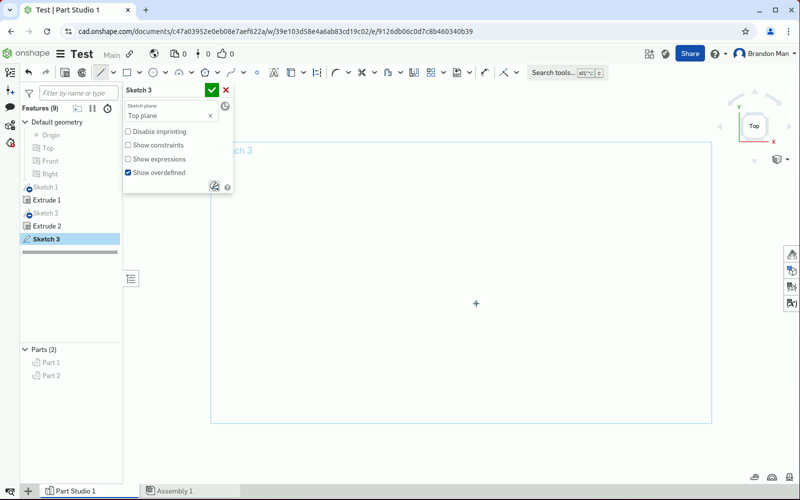
mouse_move(561, 295)
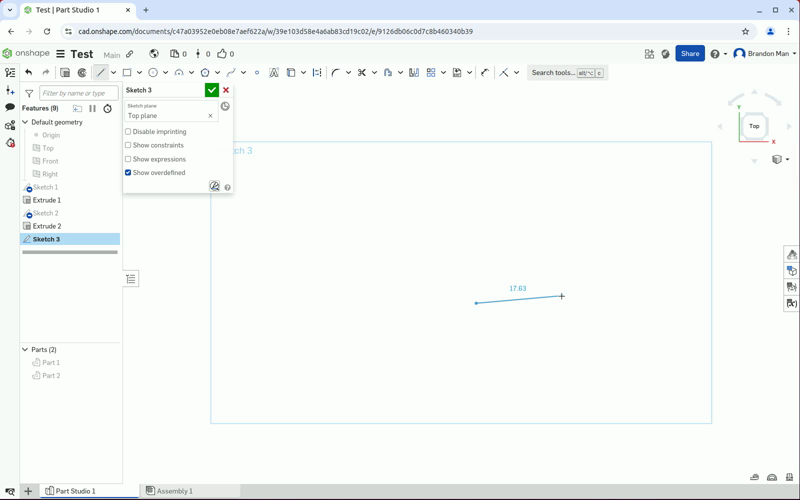
click(561, 295)
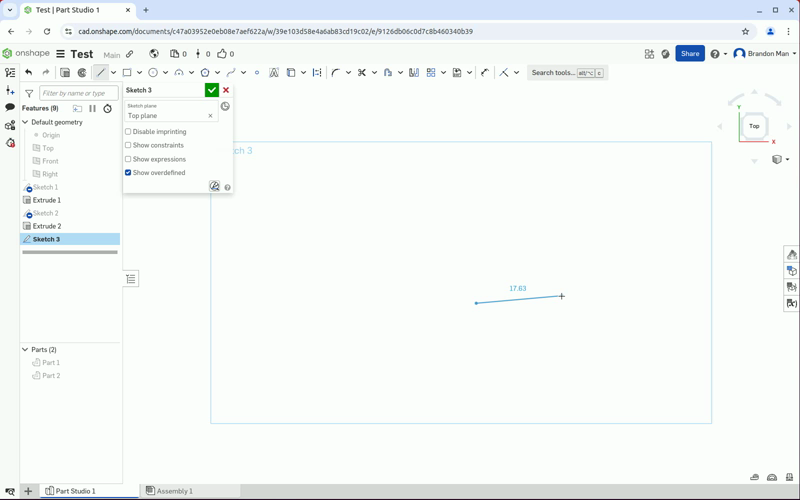
key_up(shift)
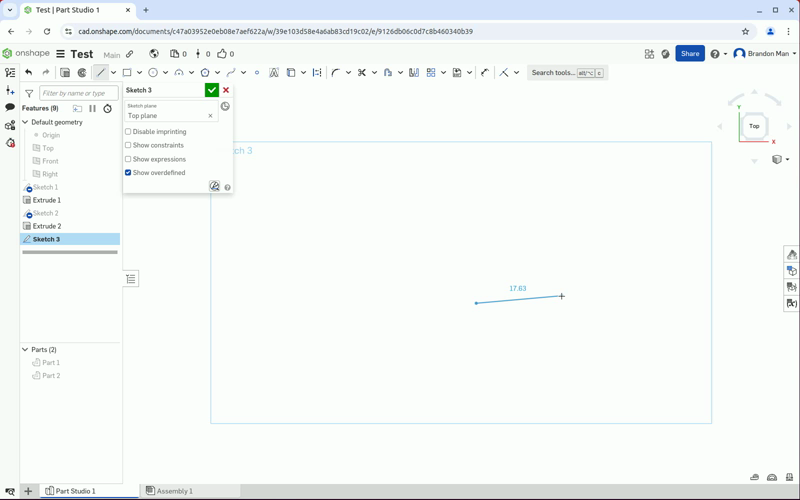
key(esc)
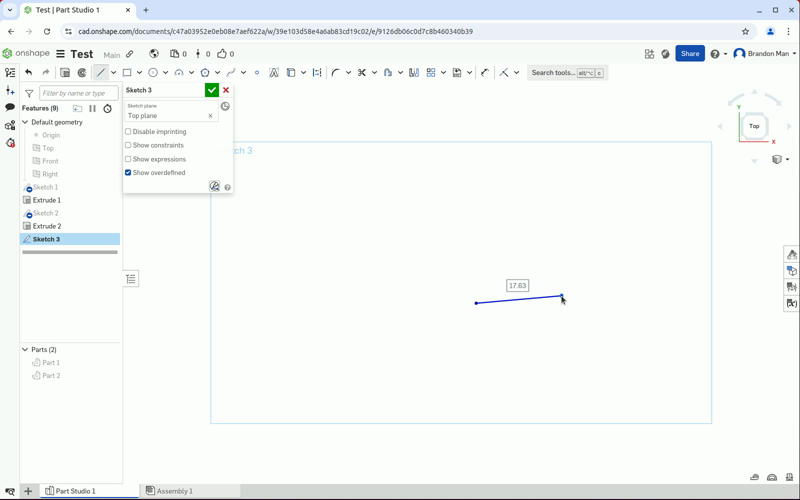
key(a)
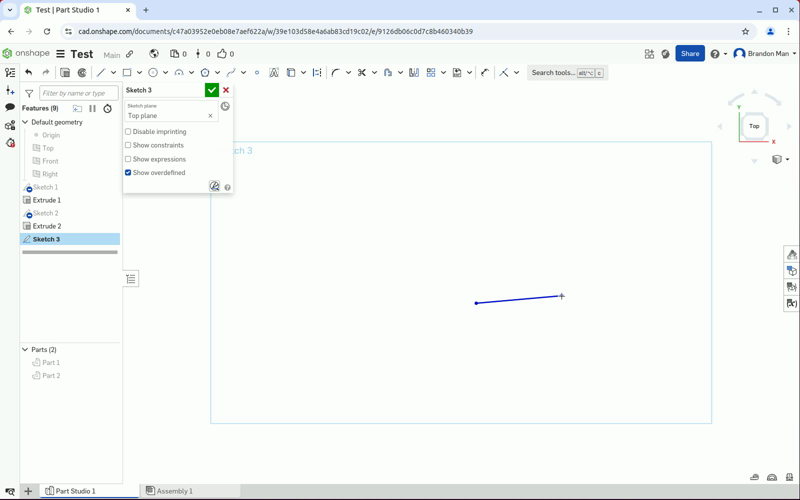
mouse_move(561, 295)
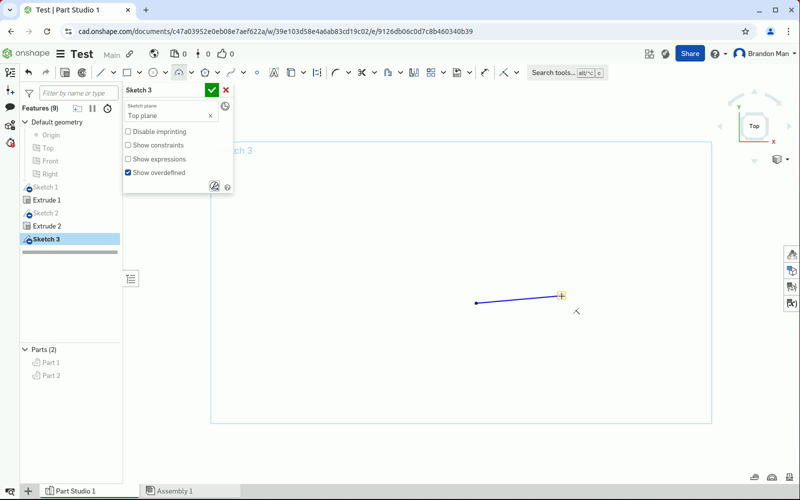
click(561, 295)
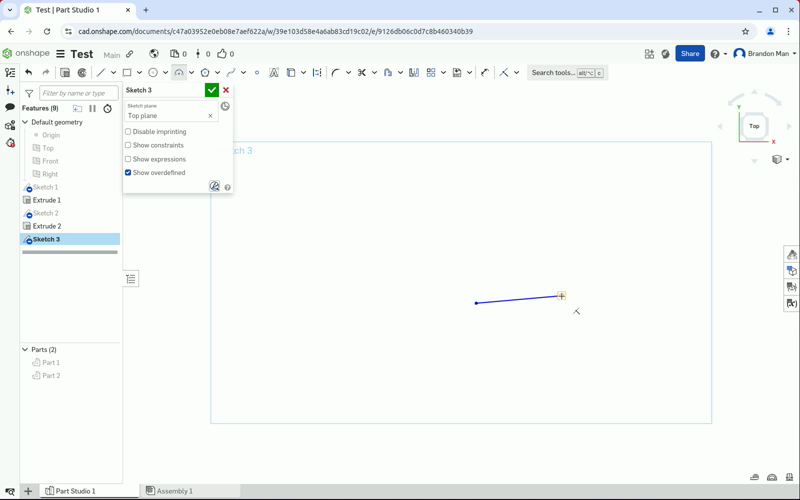
key_down(shift)
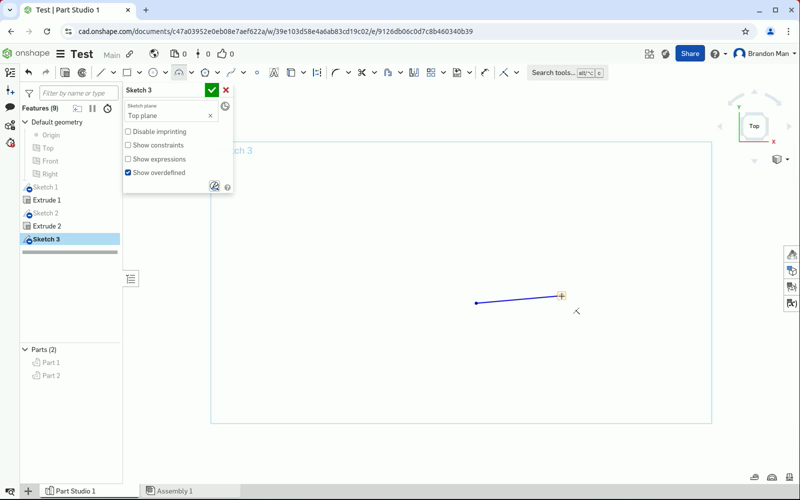
mouse_move(561, 269)
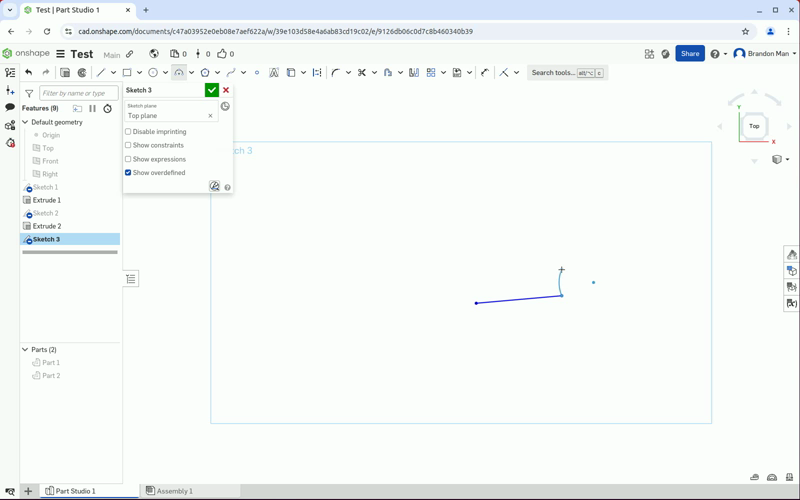
click(561, 269)
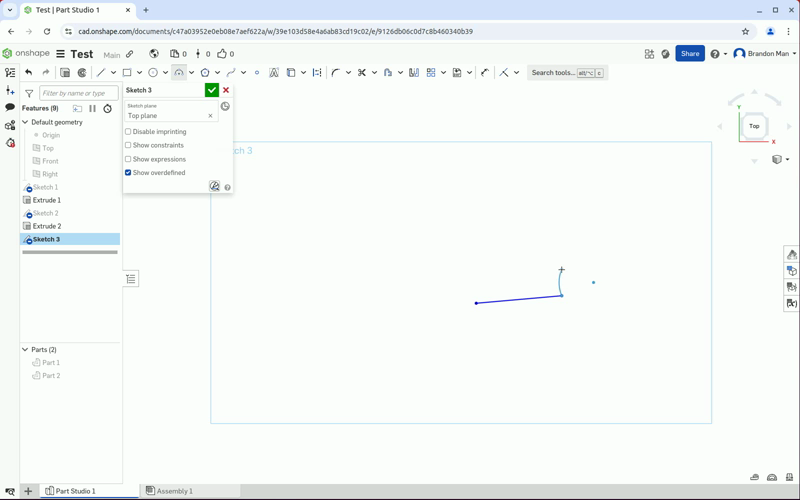
mouse_move(547, 282)
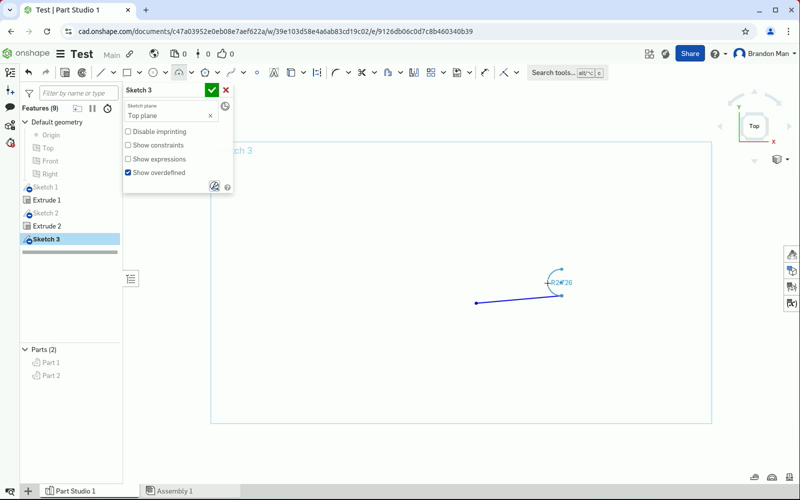
click(547, 282)
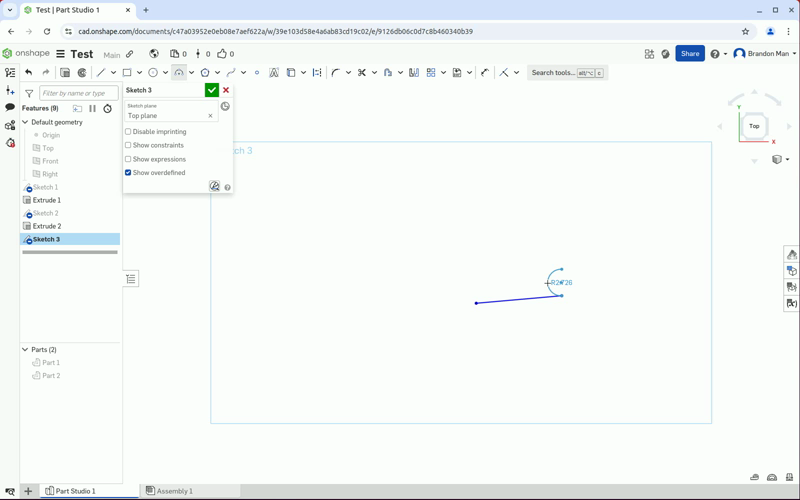
key_up(shift)
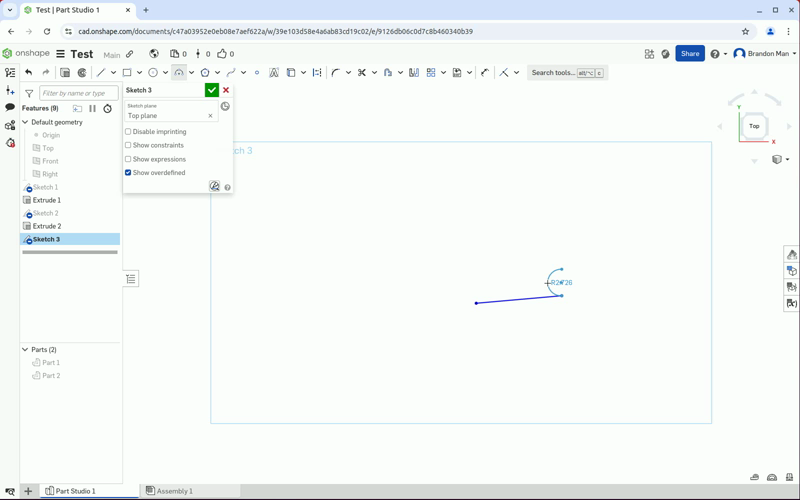
key(esc)
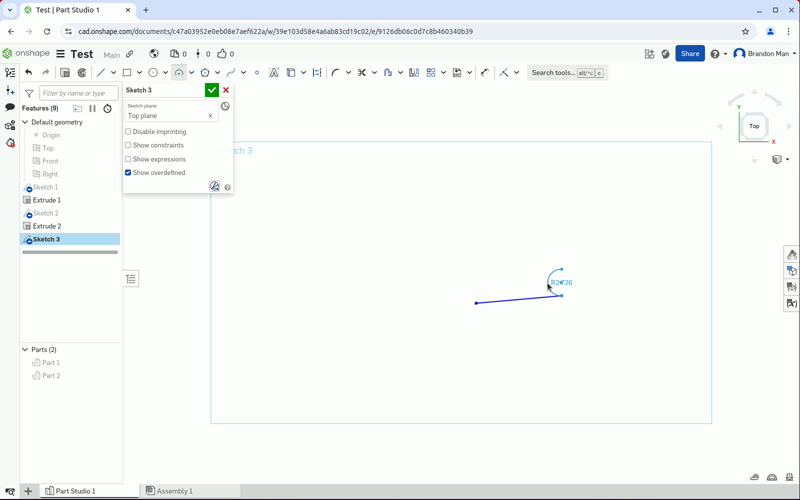
key(l)
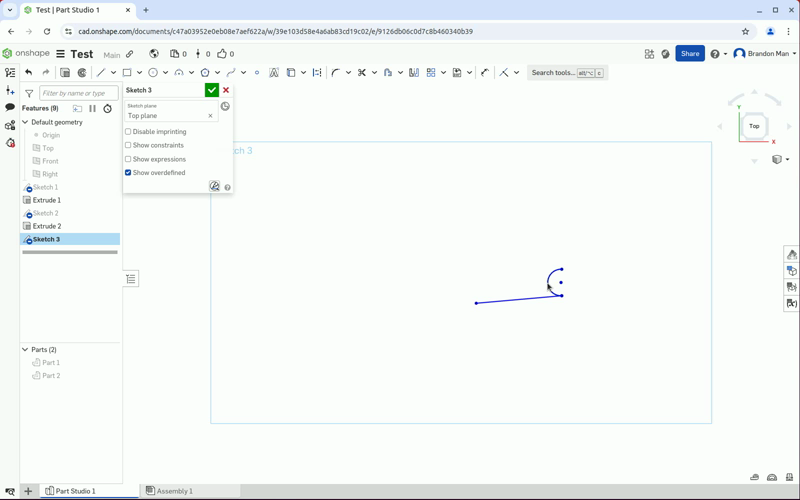
mouse_move(561, 269)
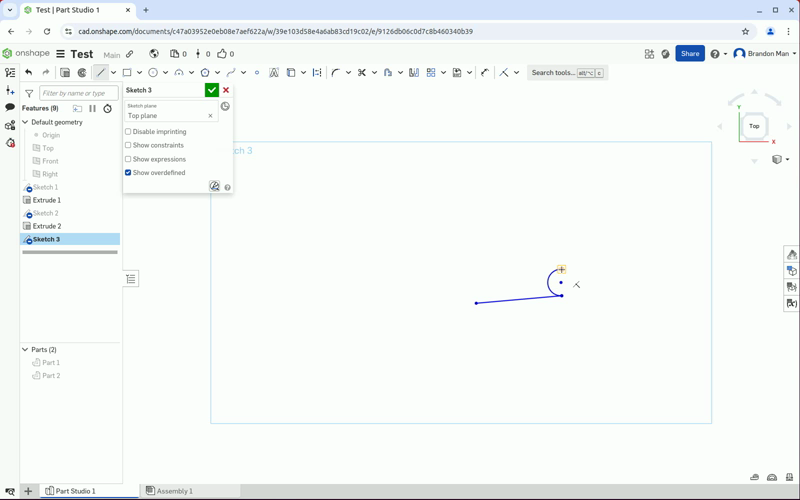
click(561, 269)
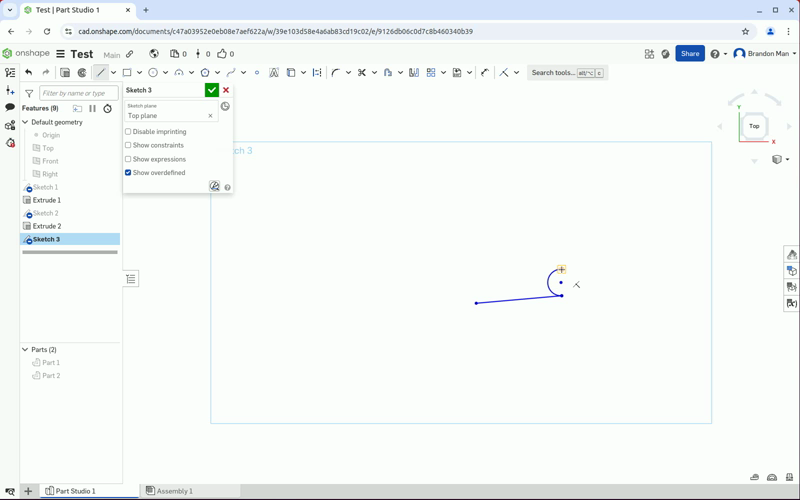
key_down(shift)
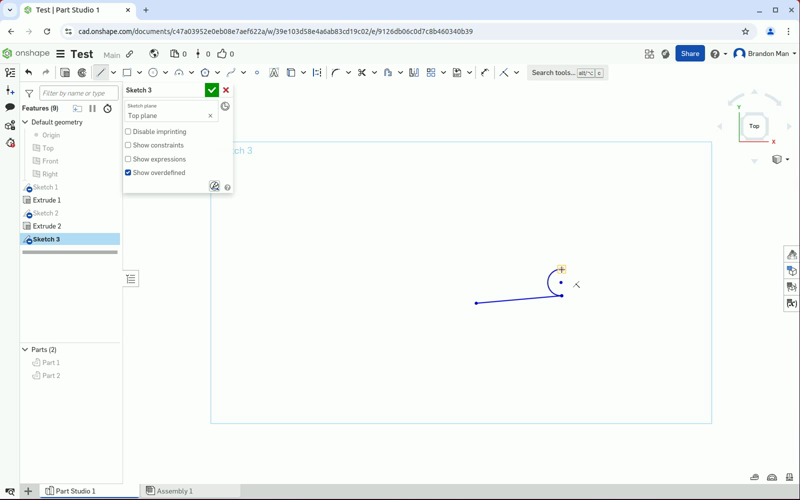
mouse_move(476, 262)
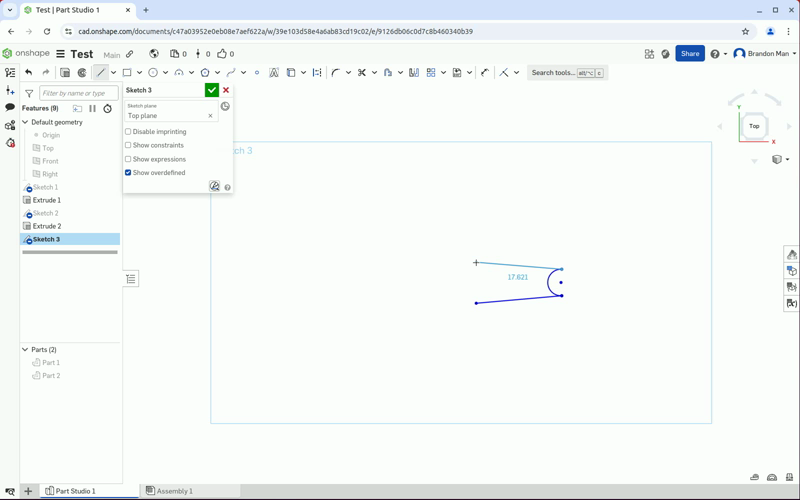
click(476, 262)
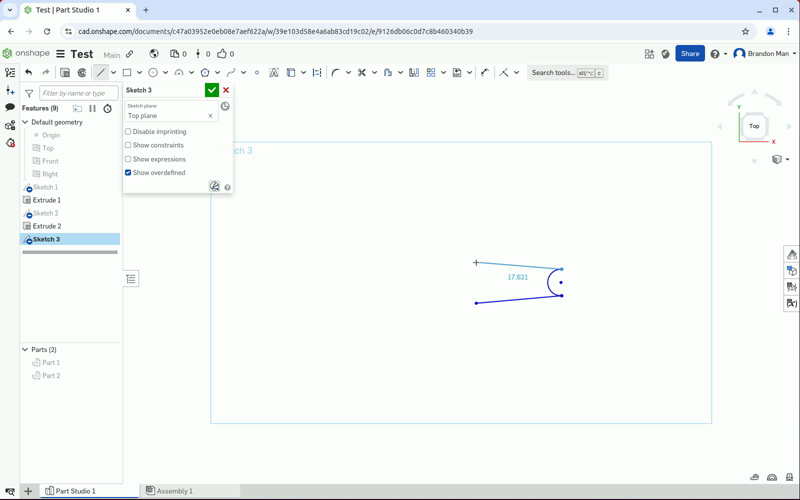
key_up(shift)
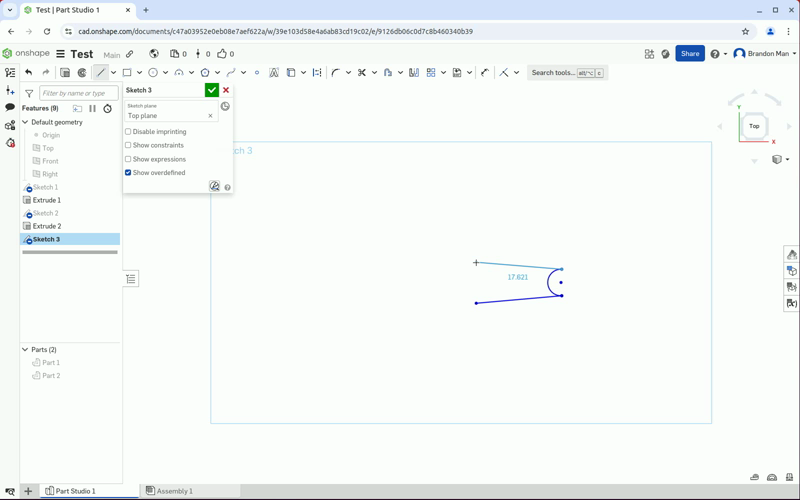
key(esc)
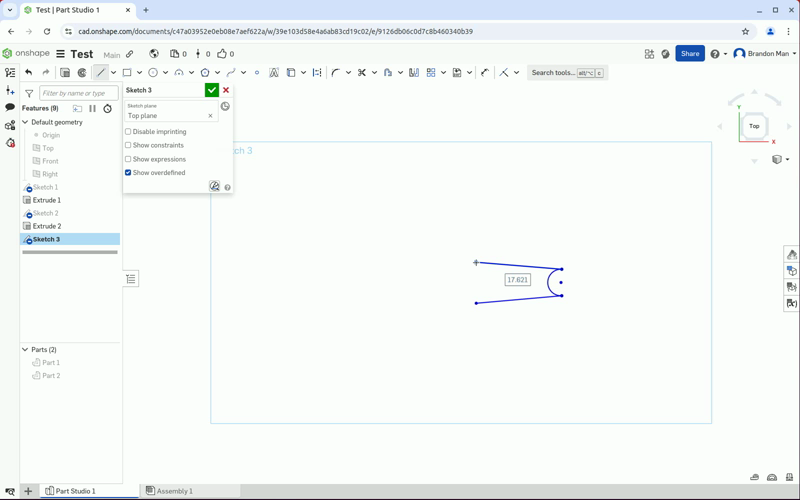
key(a)
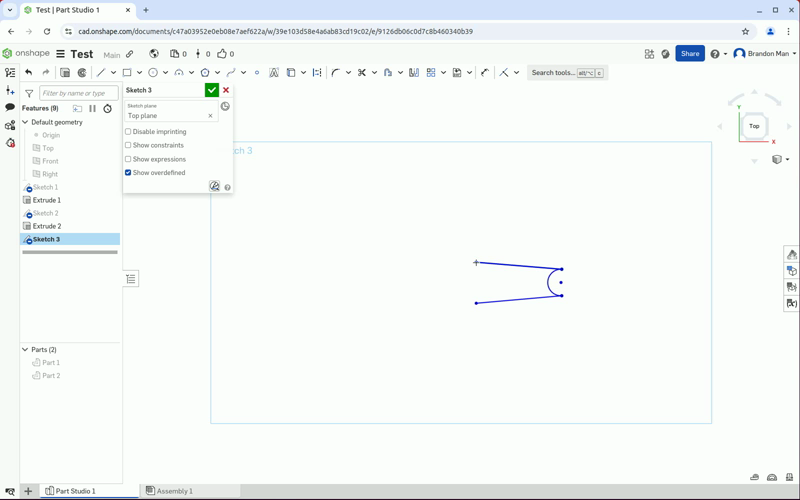
mouse_move(476, 262)
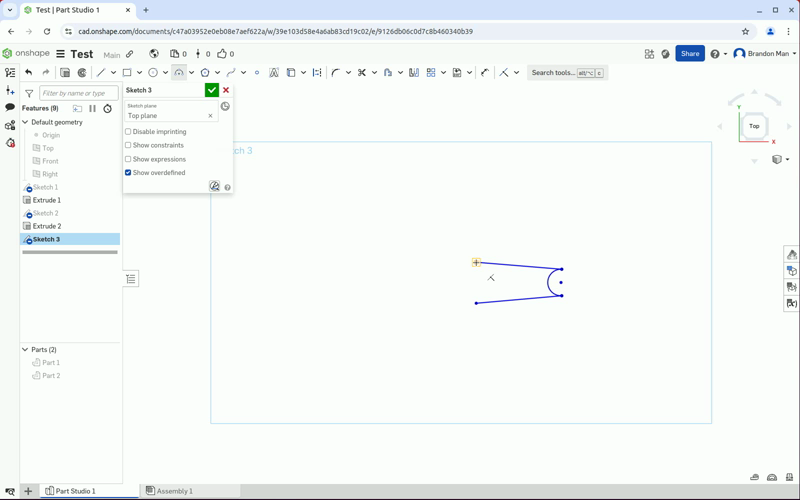
click(476, 262)
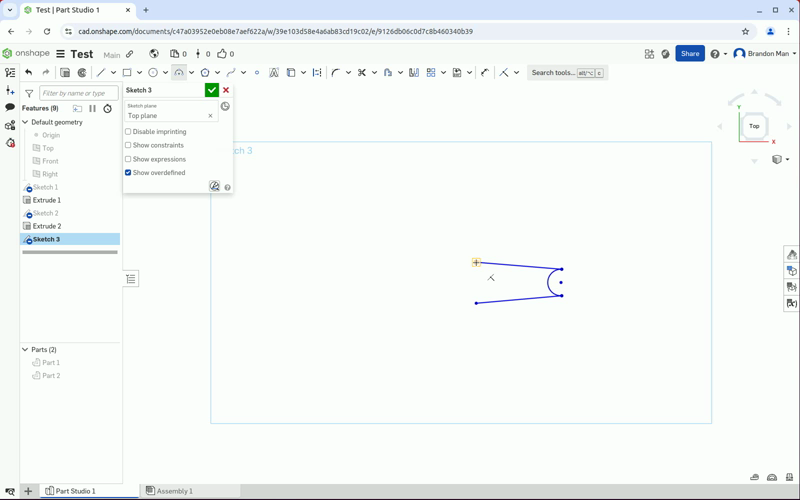
mouse_move(476, 303)
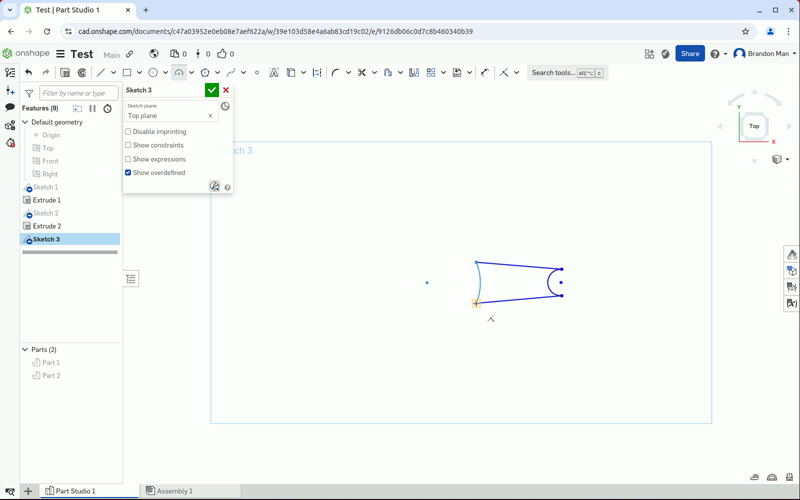
click(476, 303)
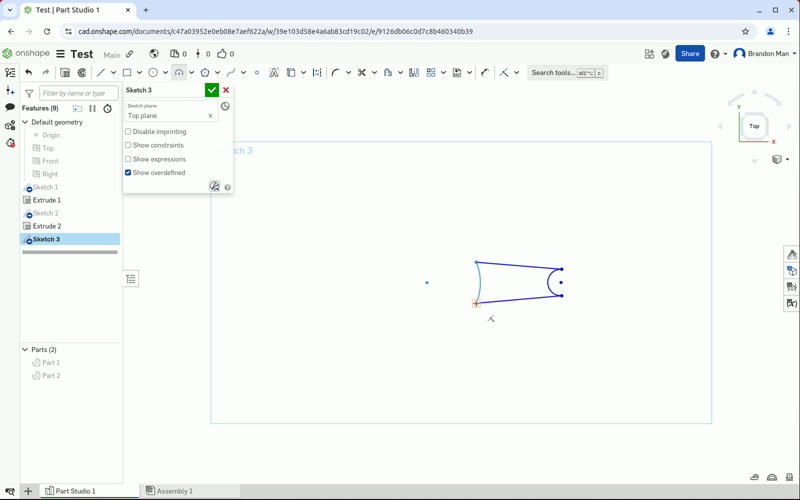
key_down(shift)
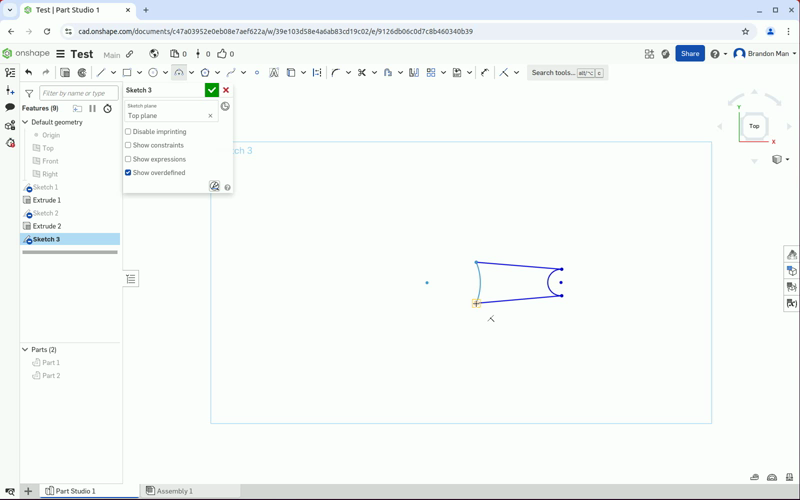
mouse_move(486, 282)
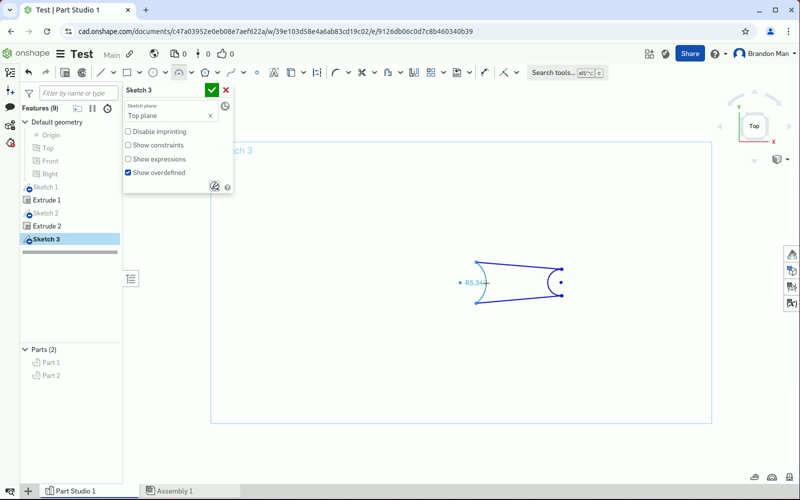
click(486, 282)
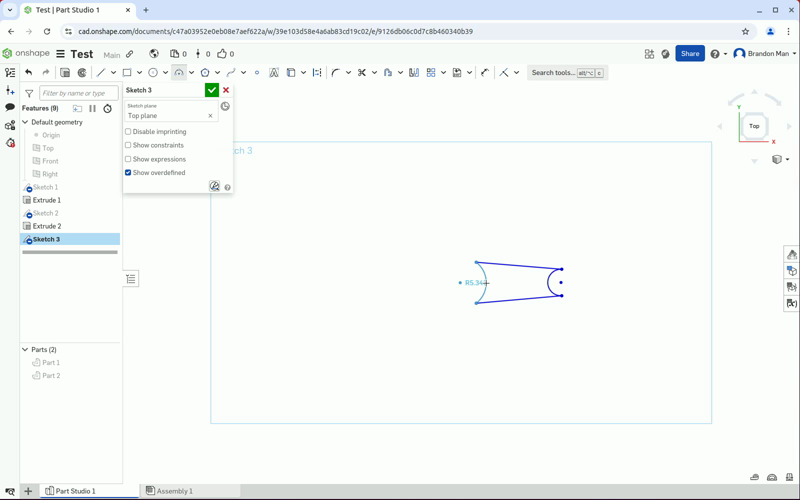
key_up(shift)
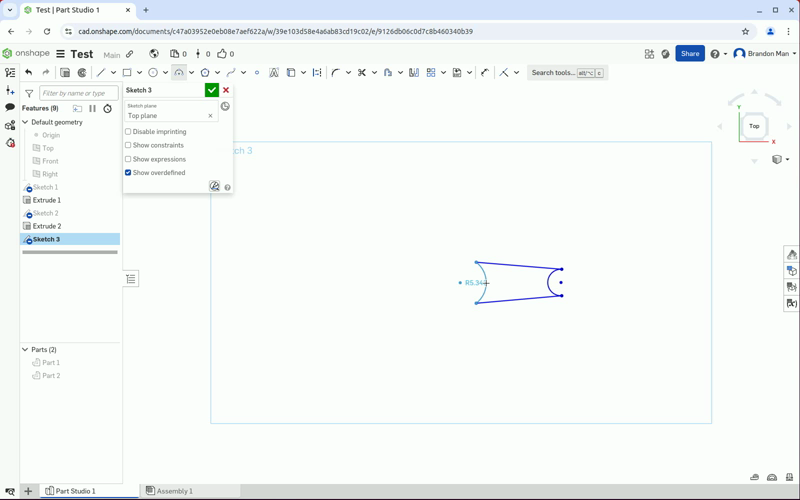
key(esc)
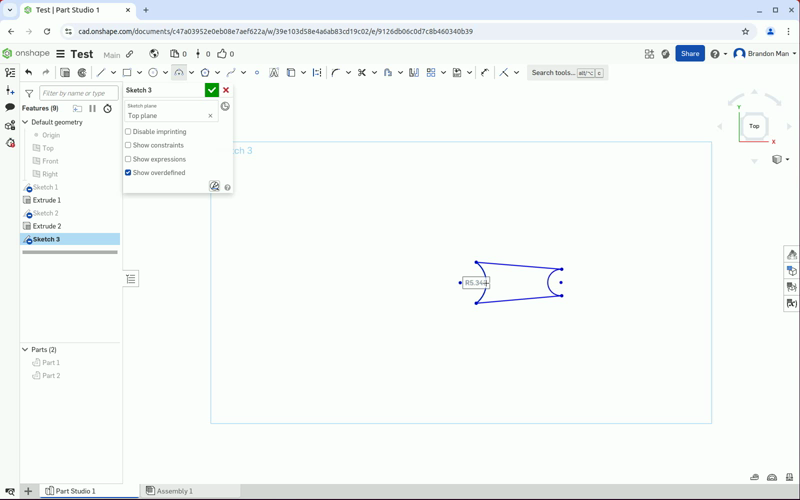
mouse_move(513, 280)
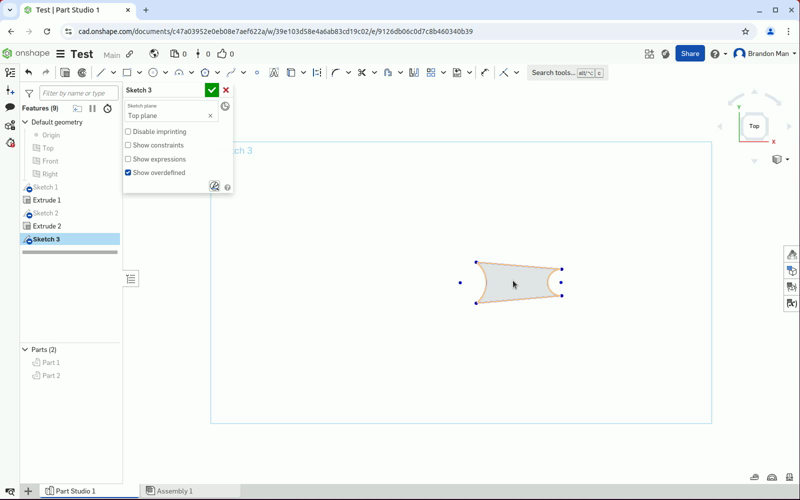
click(513, 280)
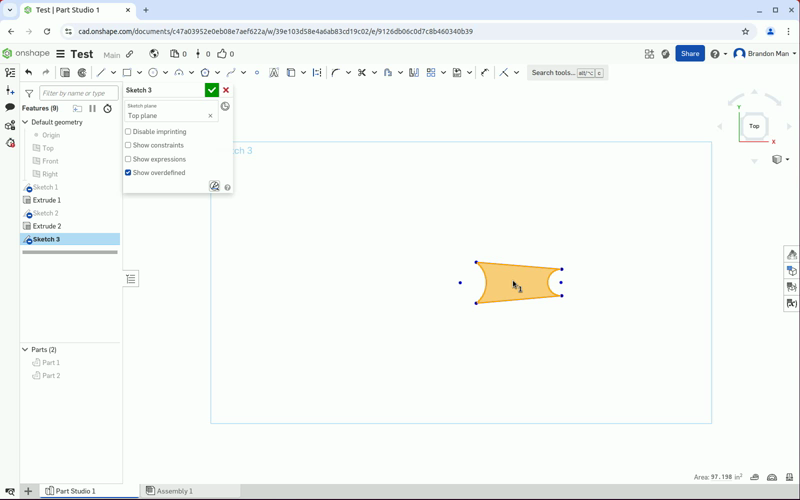
mouse_move(73, 352)
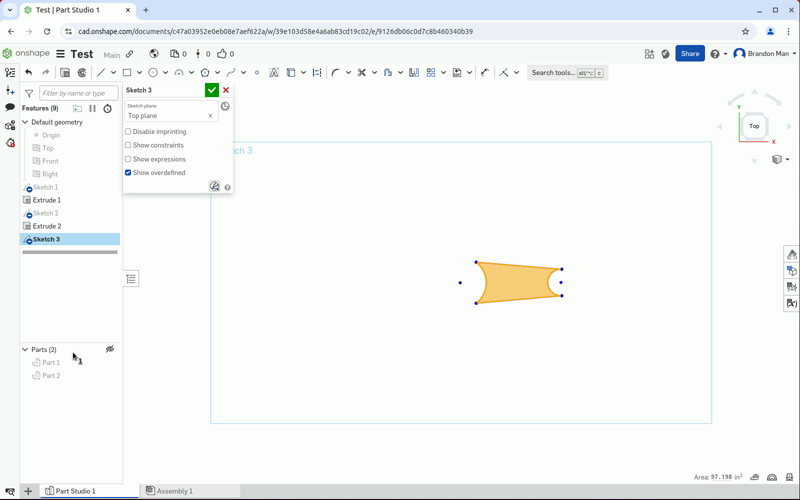
key(shift+y)
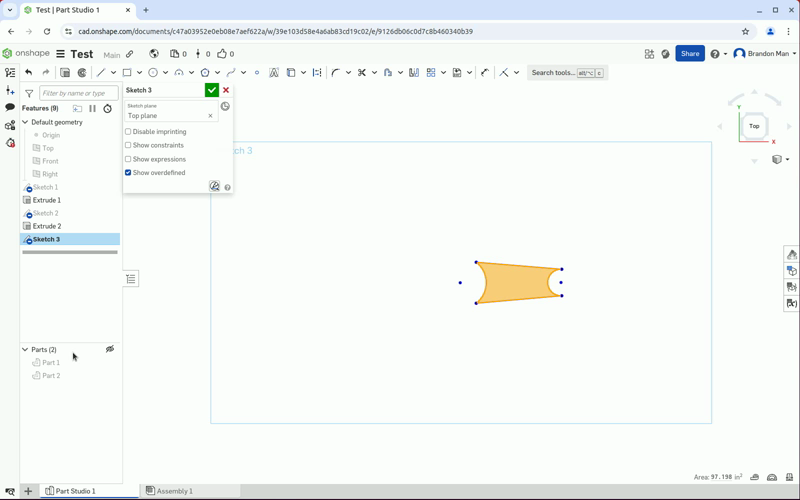
key(shift+e)
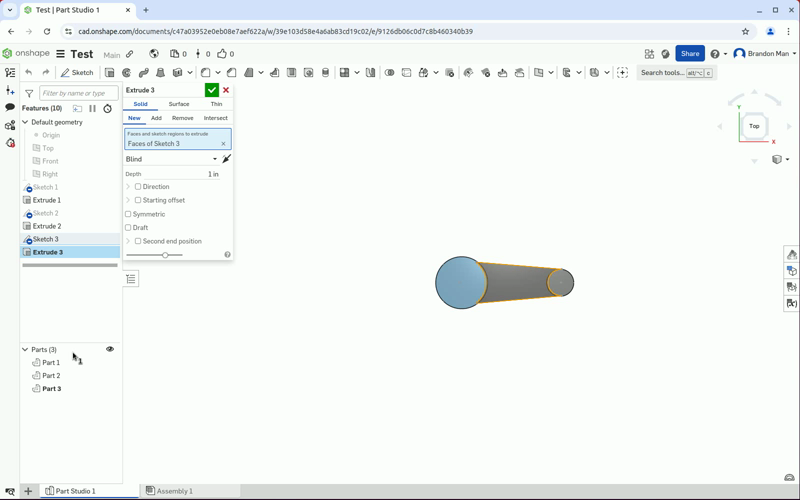
mouse_move(143, 106)
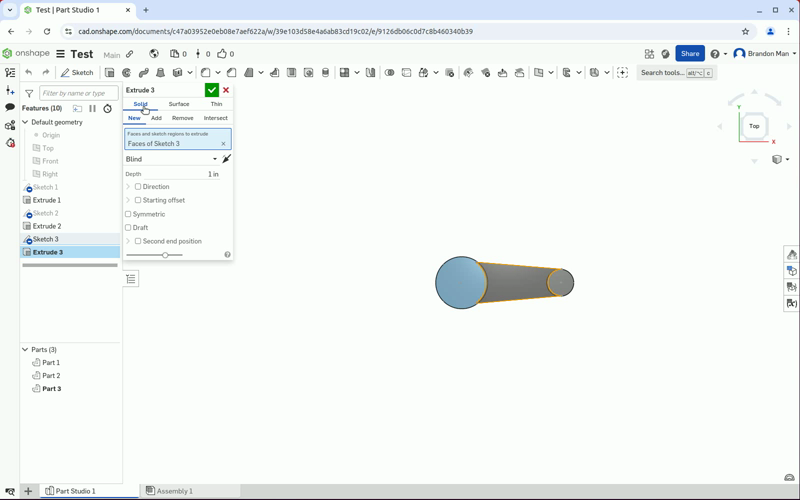
click(143, 106)
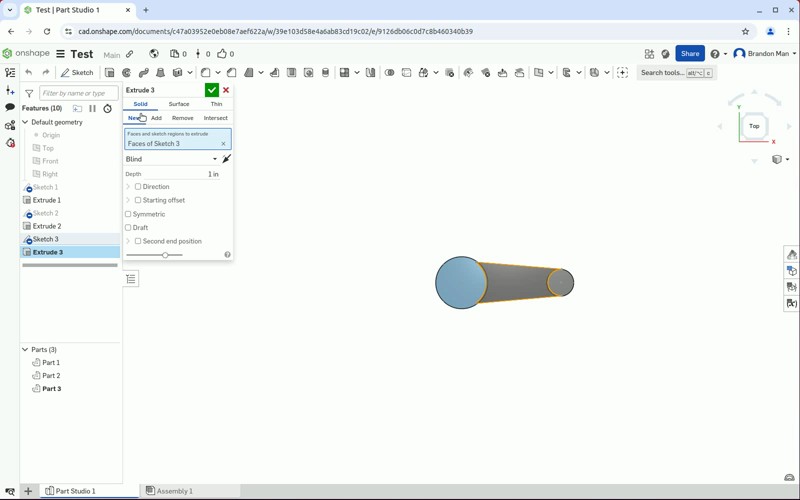
mouse_move(137, 120)
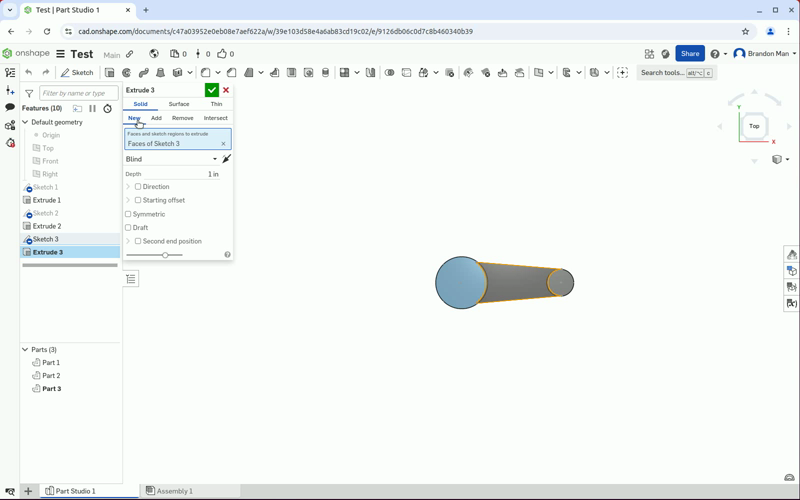
click(137, 120)
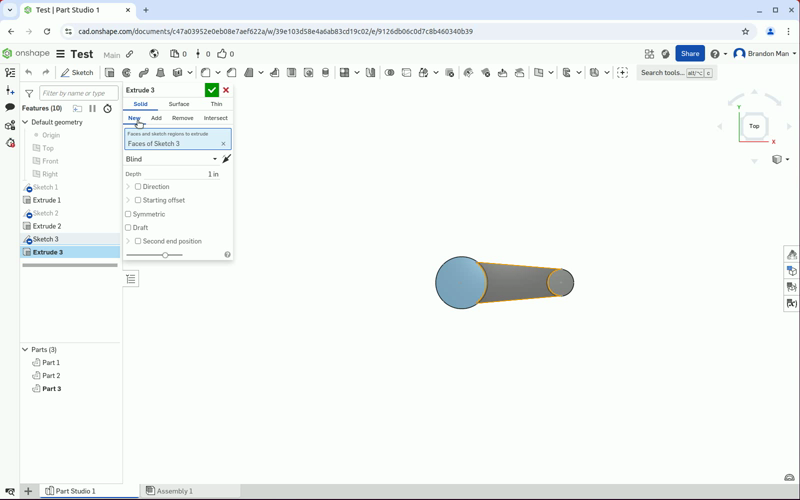
key(tab, 4)
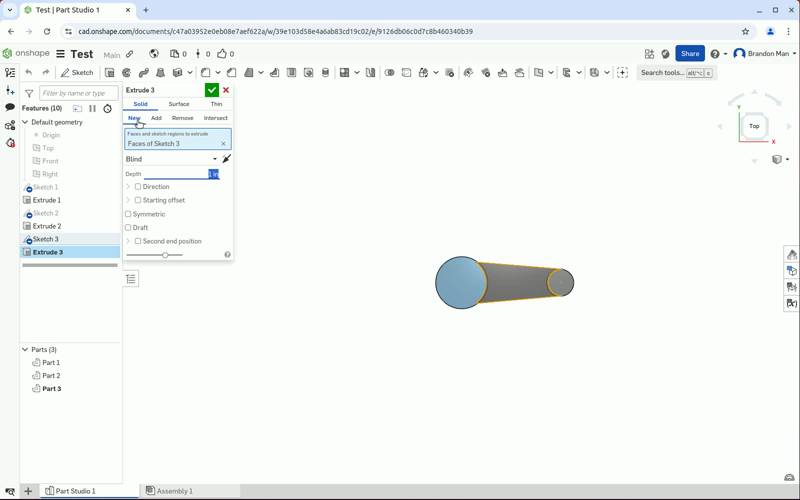
text(2.166)
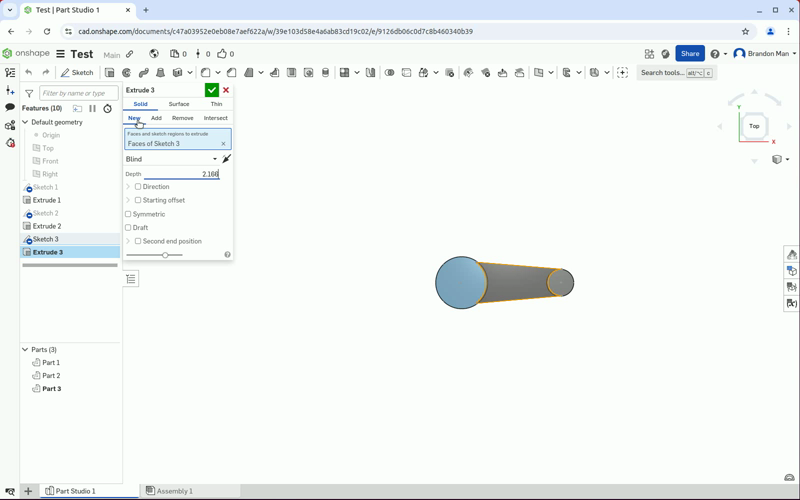
key(enter)
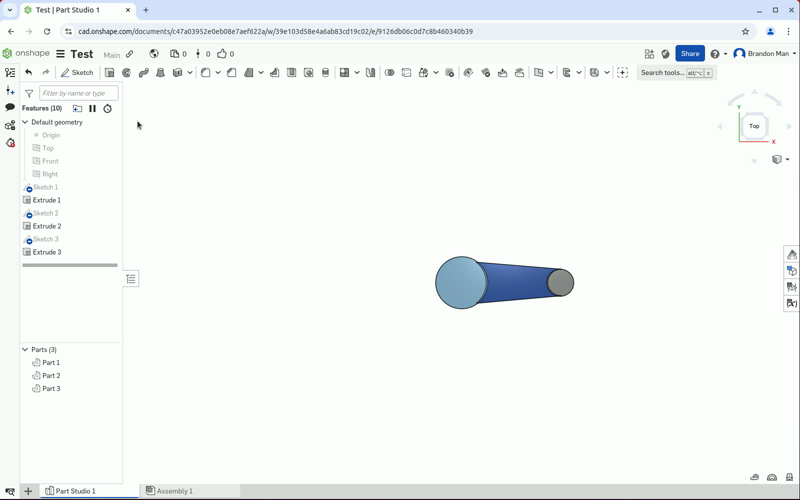
key(shift+h)
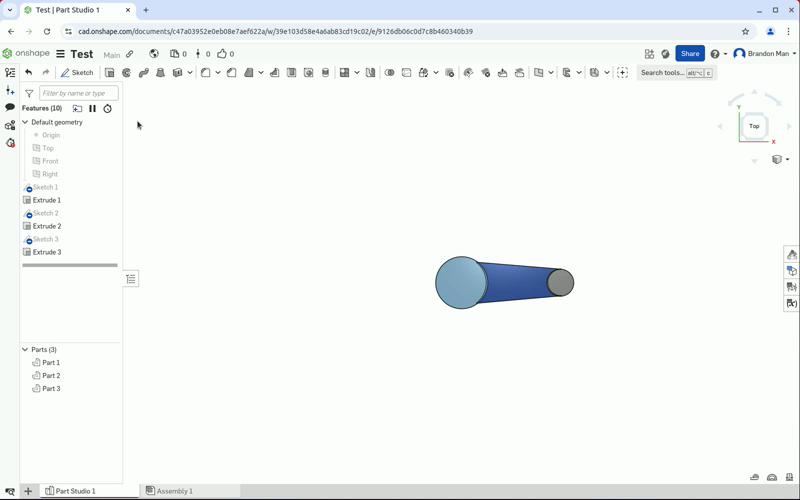
key(shift+h)
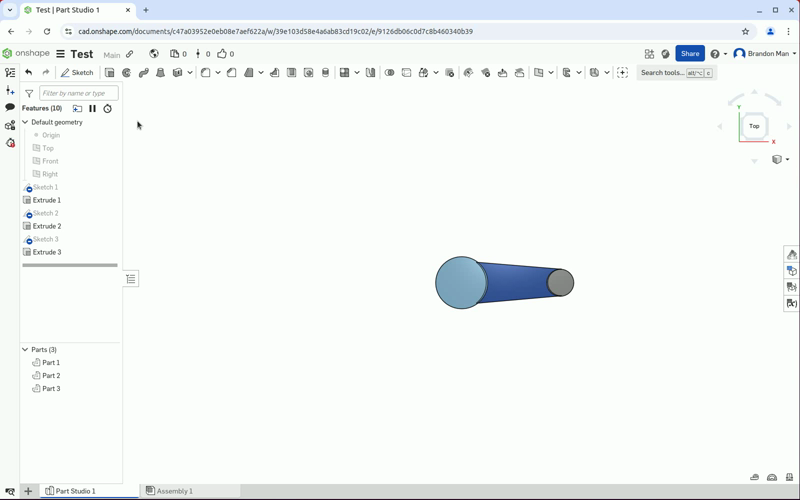
mouse_move(73, 189)
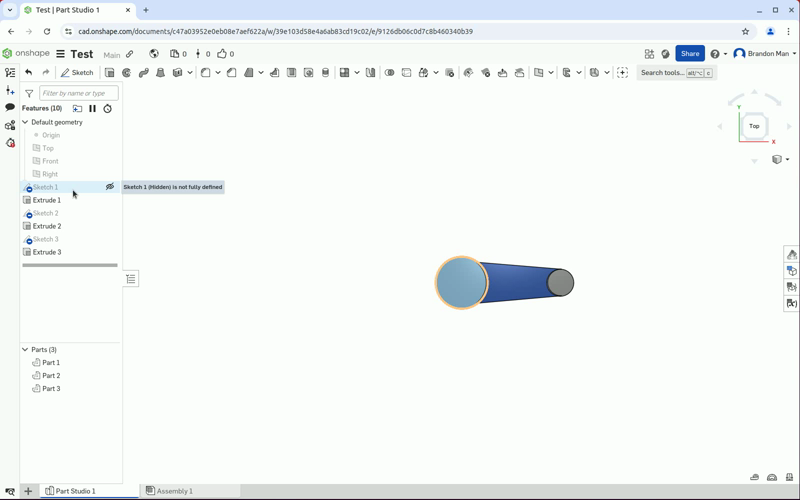
click(73, 189)
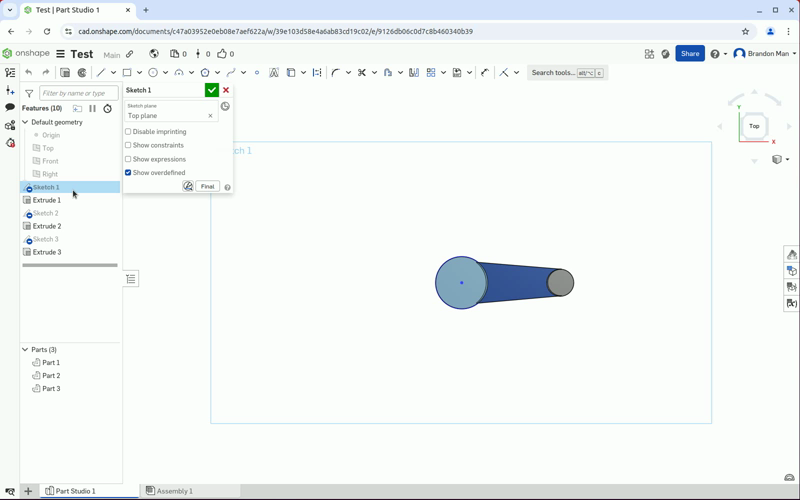
mouse_move(229, 92)
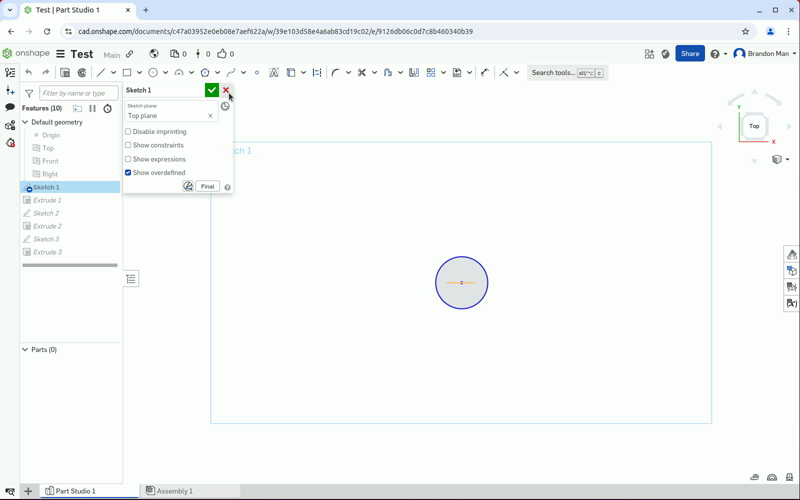
click(229, 92)
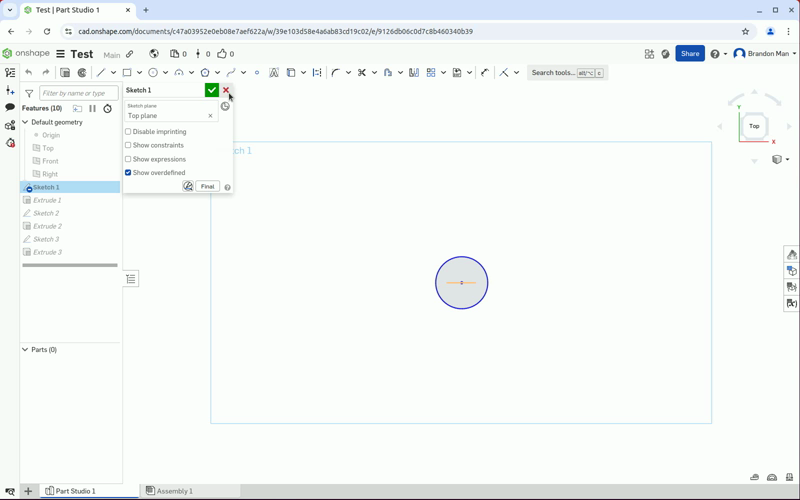
key(shift+s)
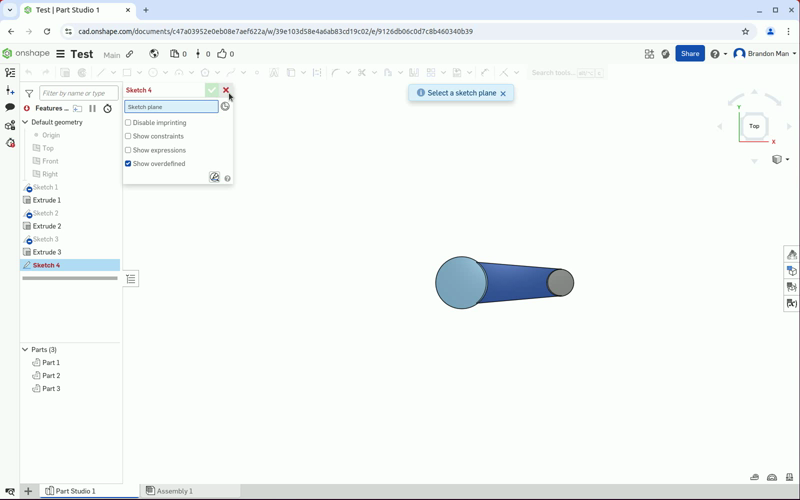
mouse_move(73, 150)
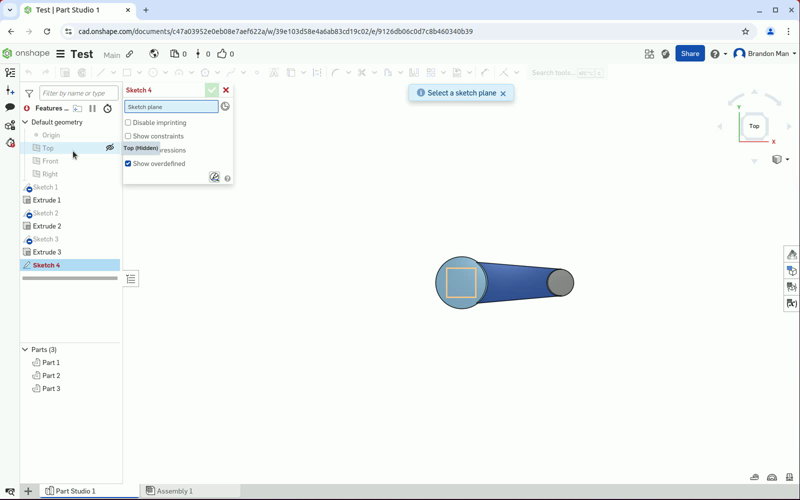
click(73, 150)
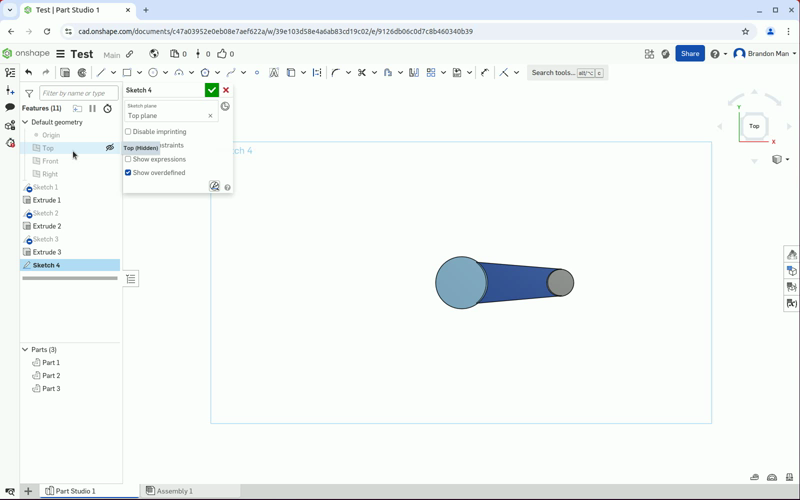
mouse_move(73, 352)
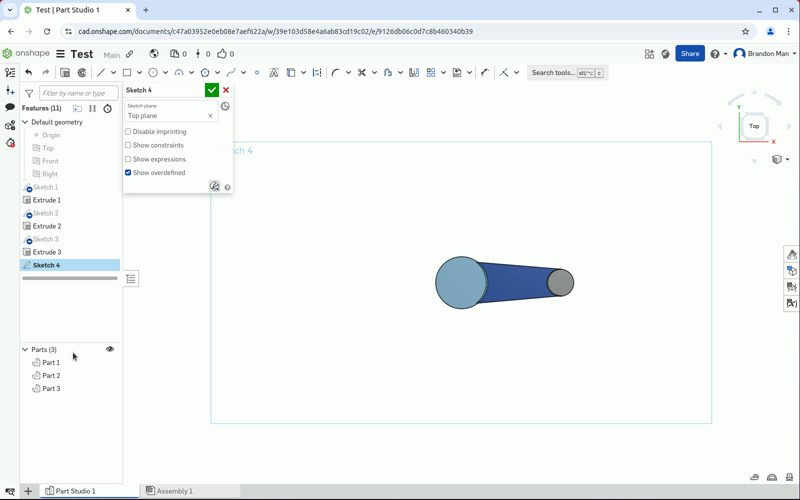
key(y)
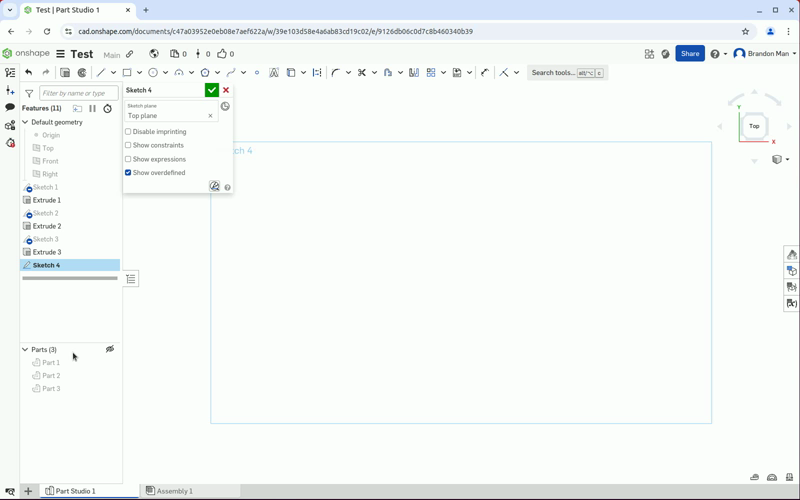
key(c)
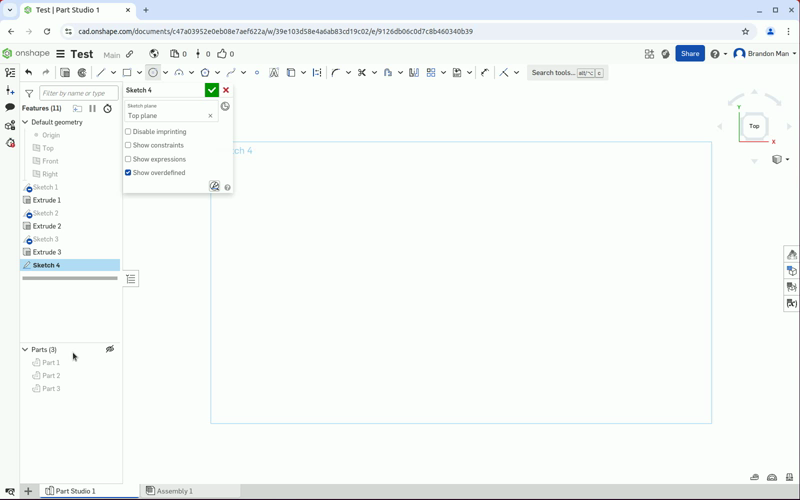
key_down(shift)
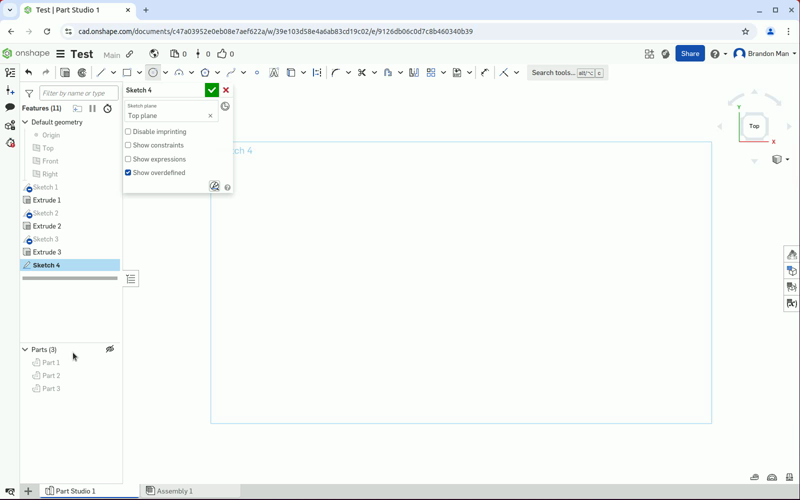
mouse_move(461, 282)
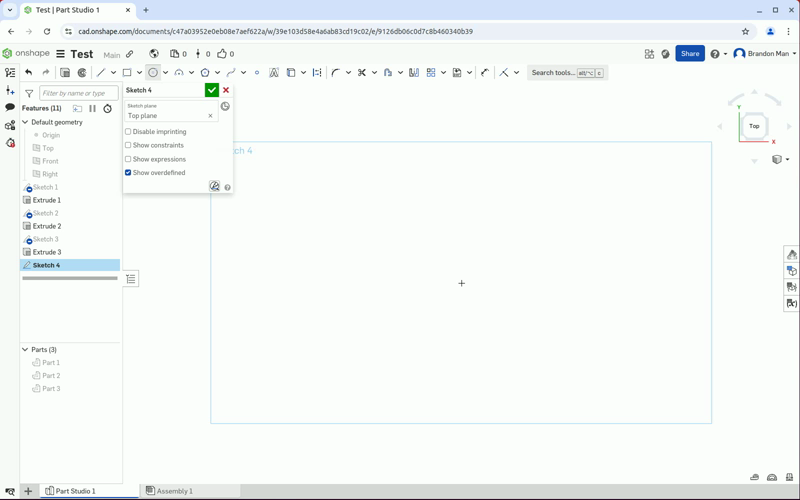
click(461, 282)
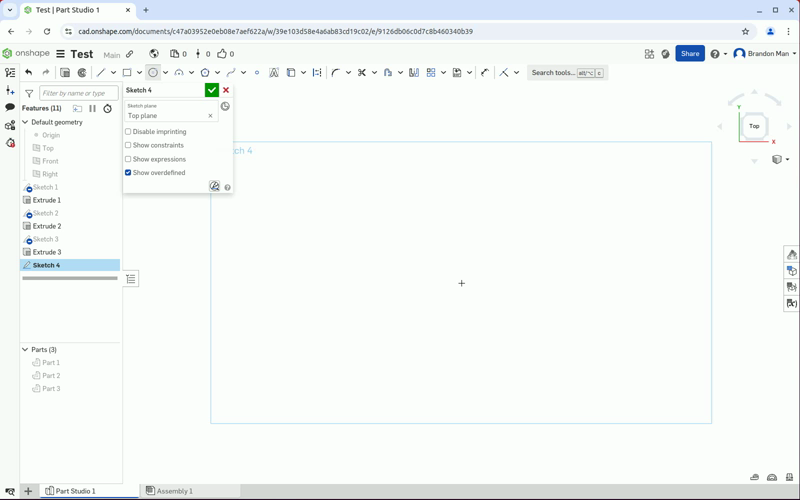
key_up(shift)
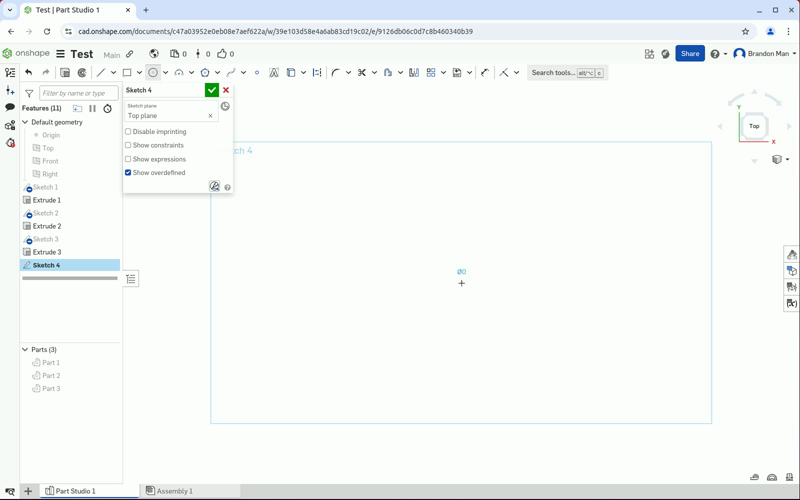
mouse_move(487, 282)
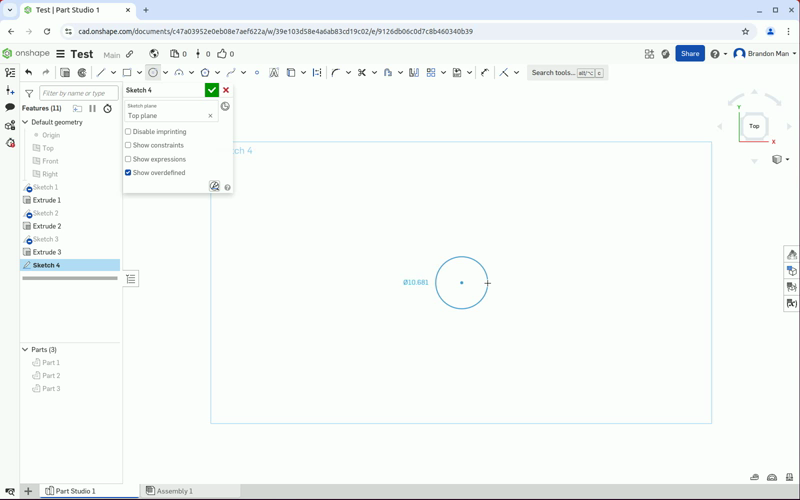
click(487, 282)
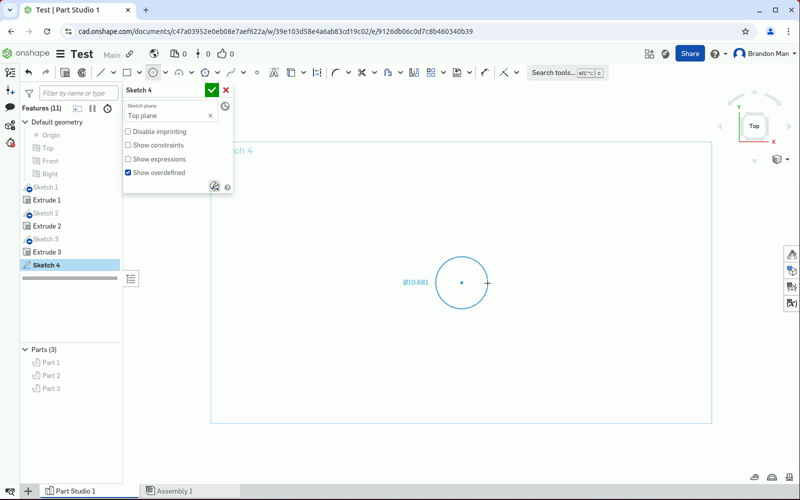
key(esc)
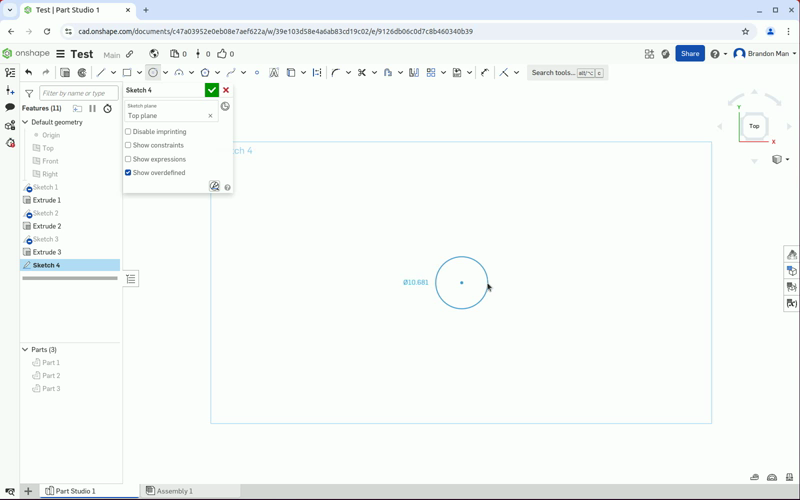
mouse_move(460, 305)
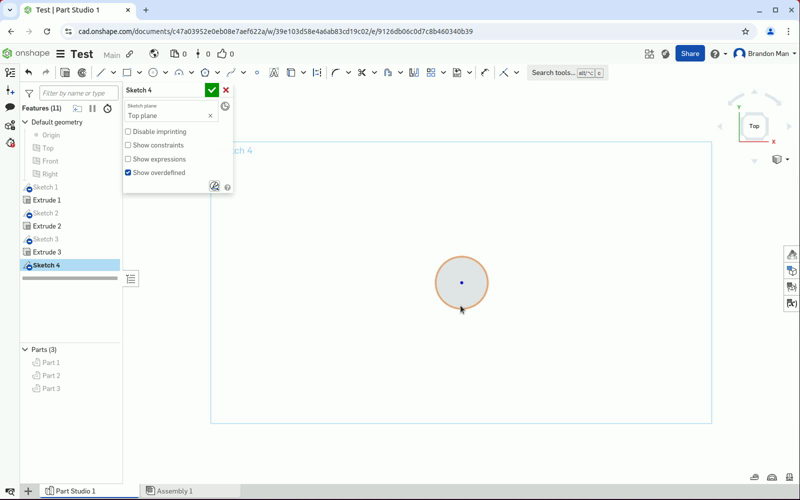
click(460, 305)
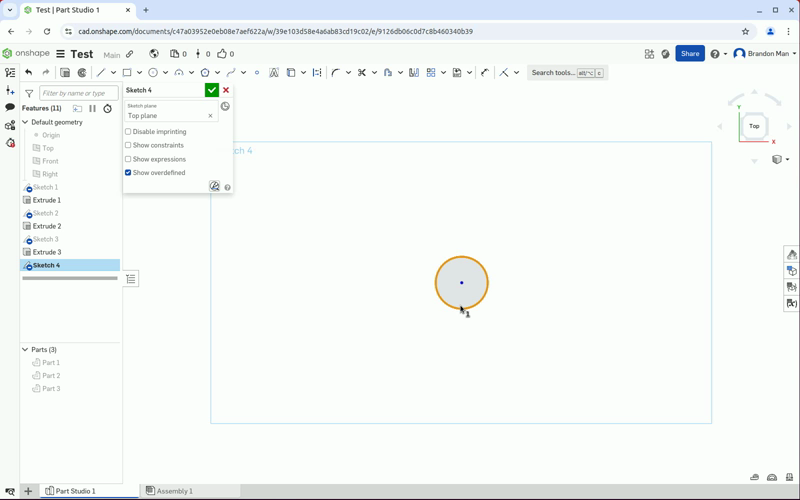
mouse_move(73, 352)
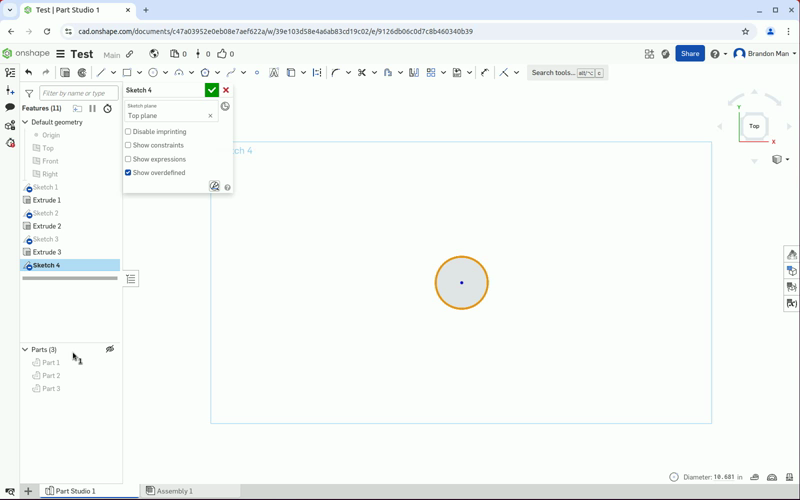
key(shift+y)
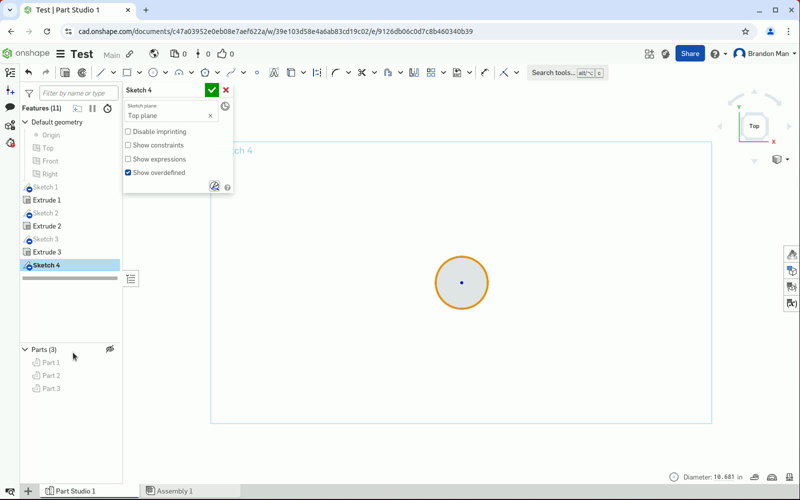
key(shift+e)
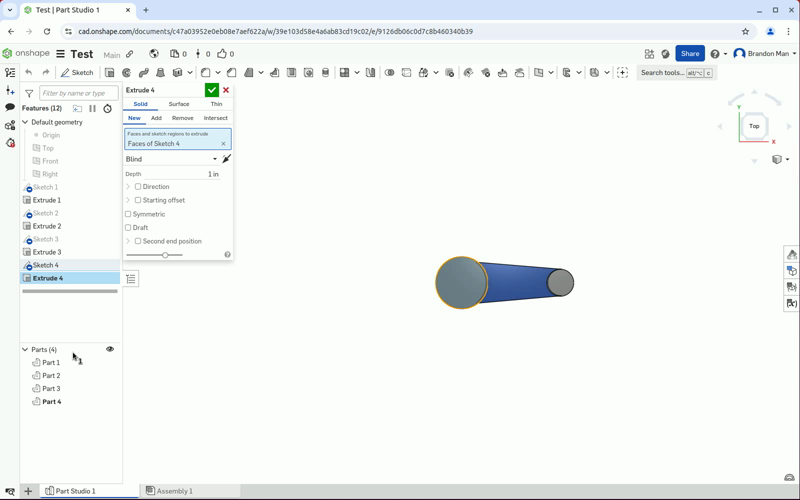
mouse_move(143, 106)
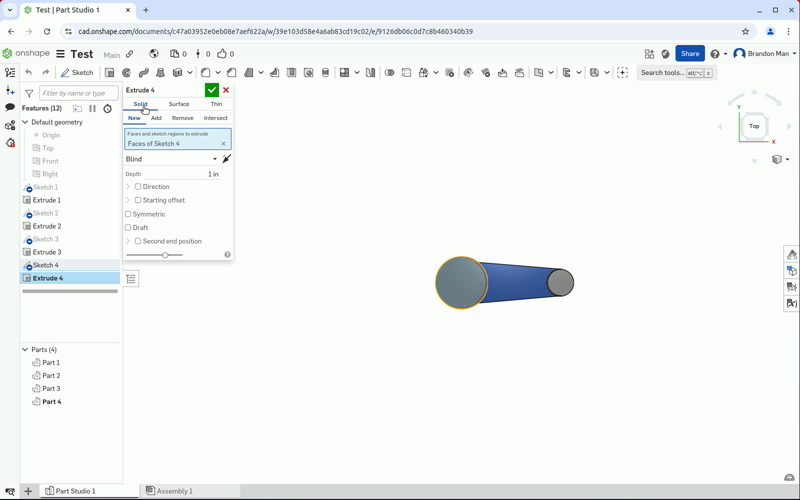
click(143, 106)
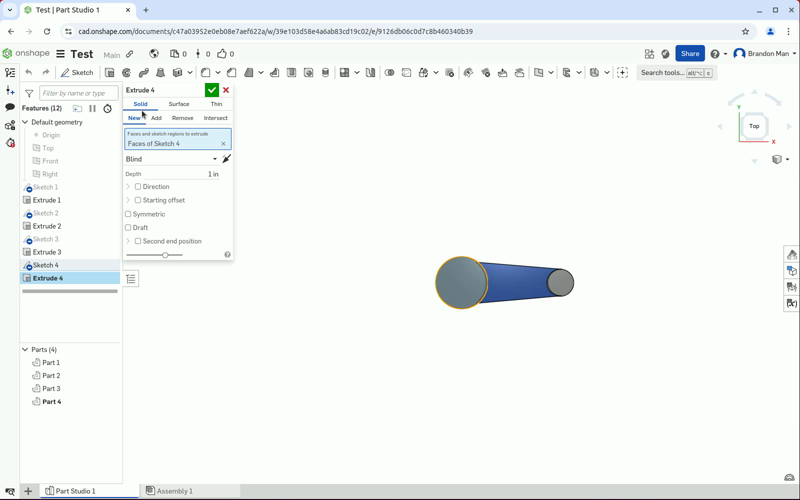
mouse_move(137, 120)
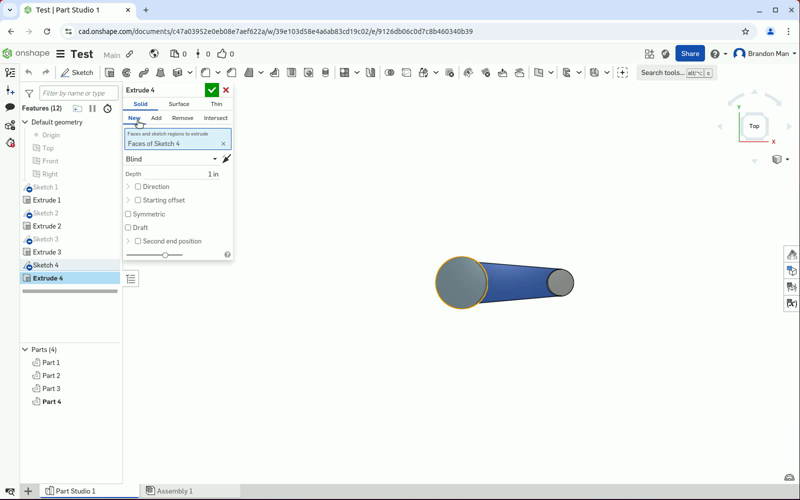
click(137, 120)
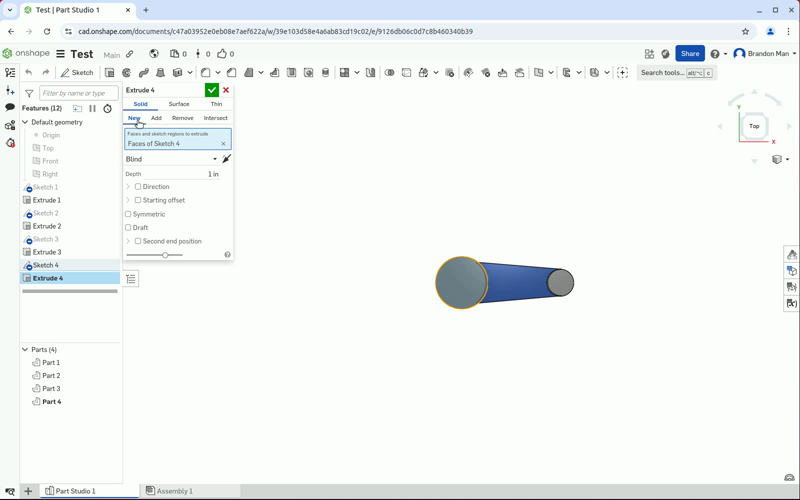
key(tab, 4)
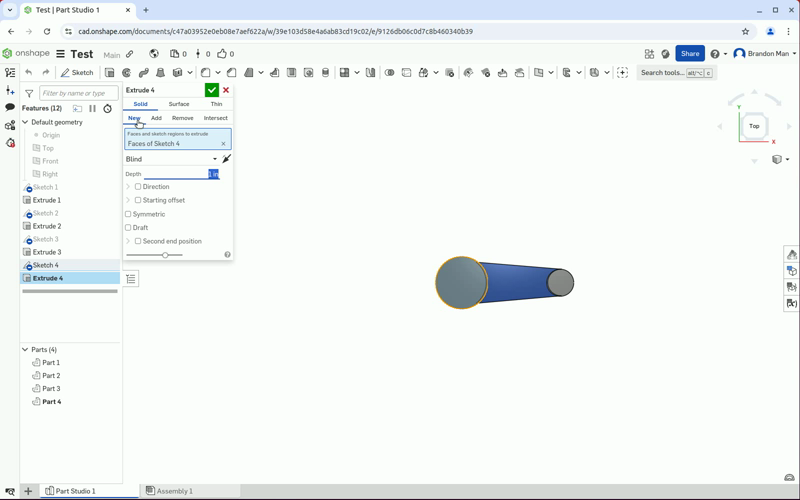
text(6.258)
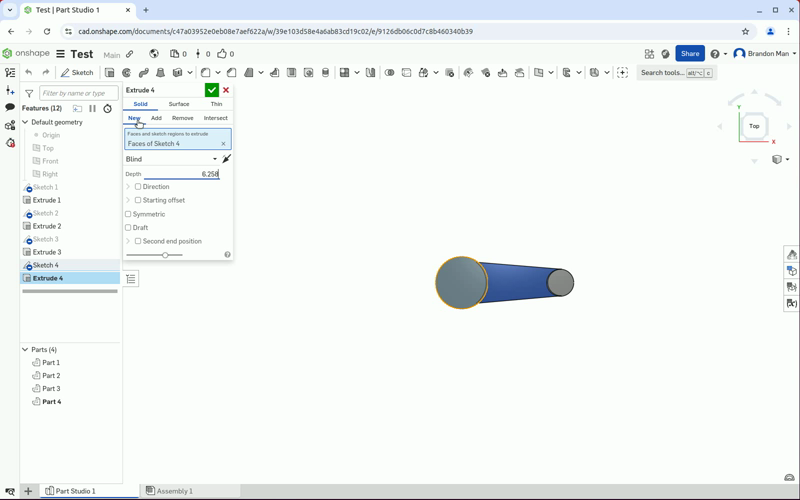
key(enter)
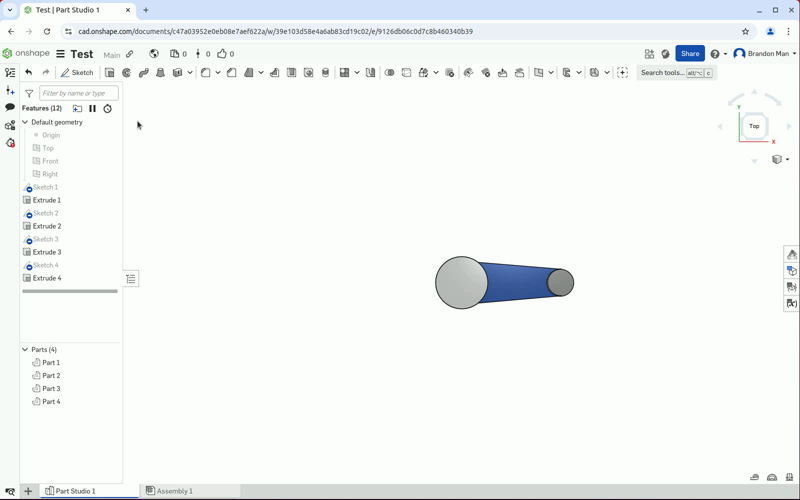
key(shift+h)
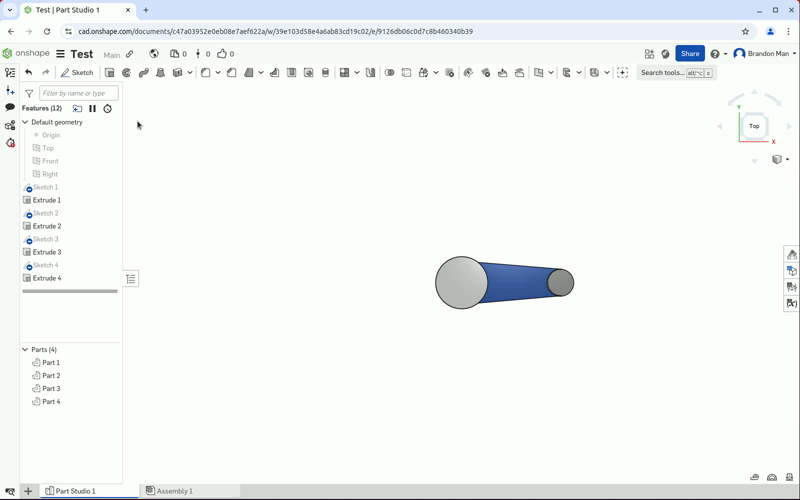
key(shift+h)
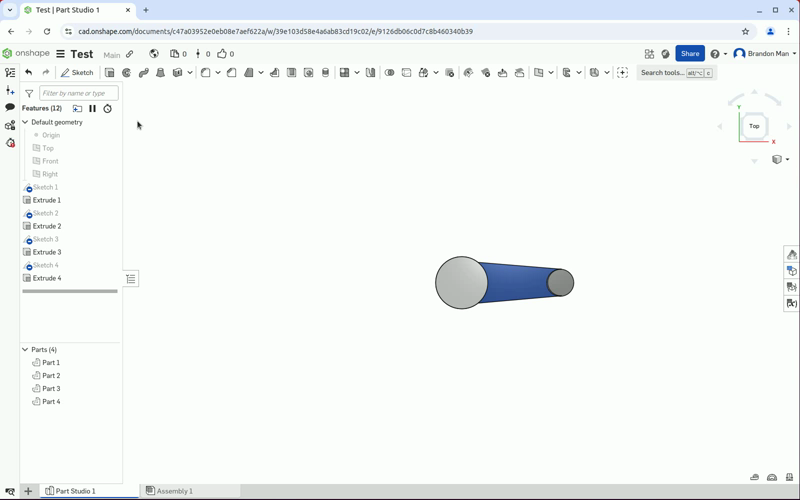
key(shift+7)
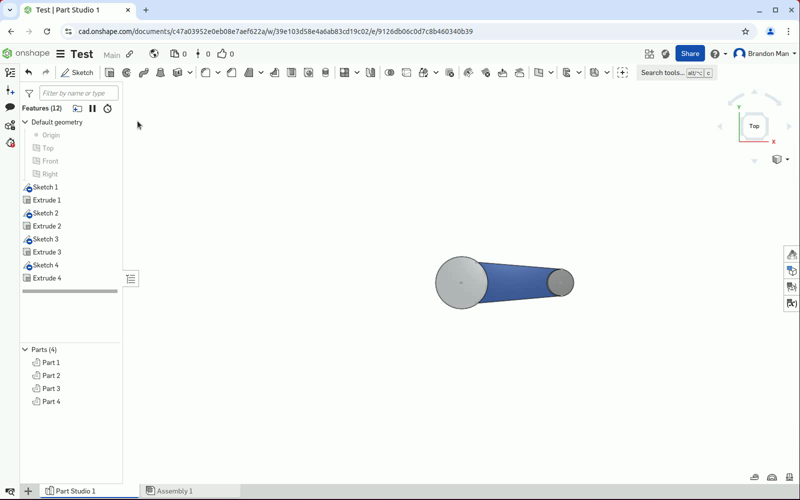
key(up, 3)
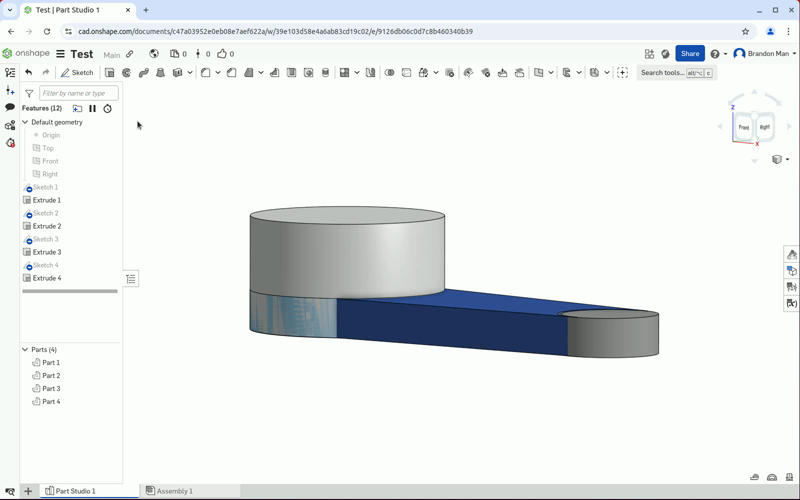
key(left, 3)
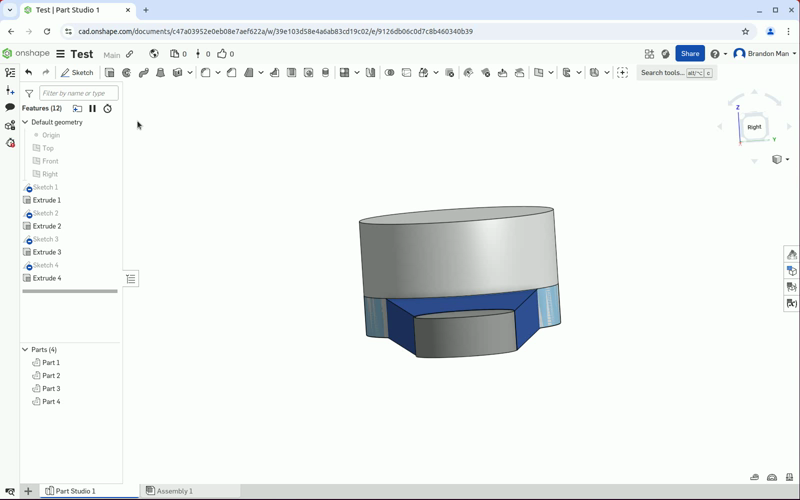
key(right, 3)
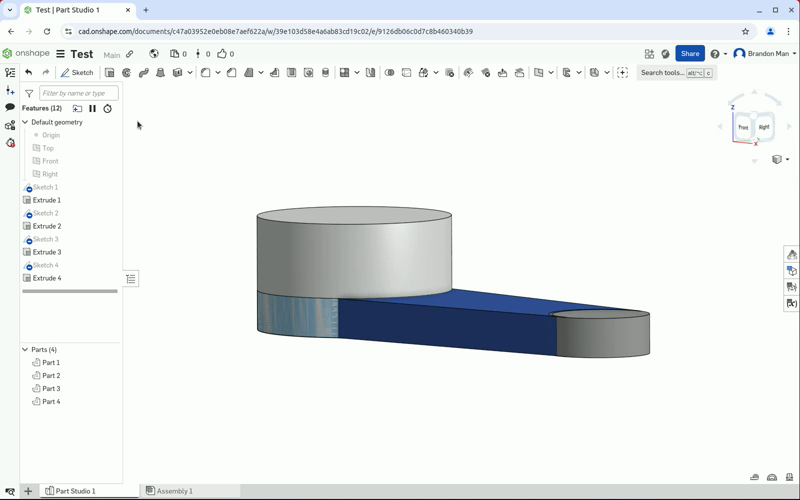
key(down, 3)
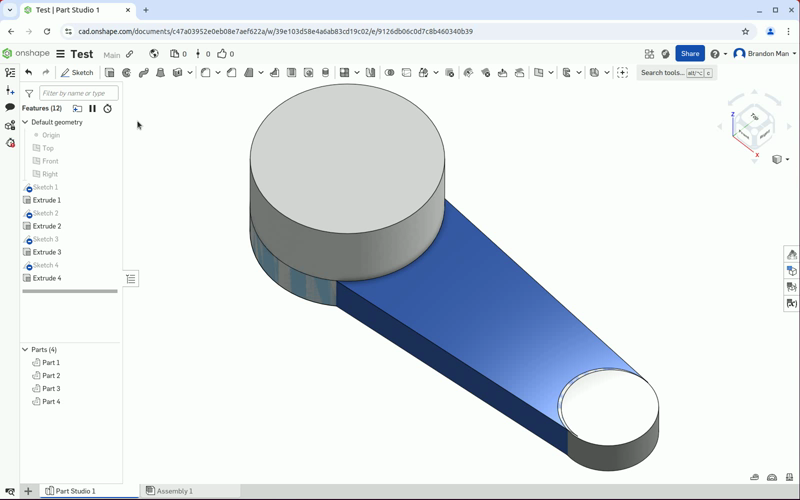
mouse_move(73, 189)
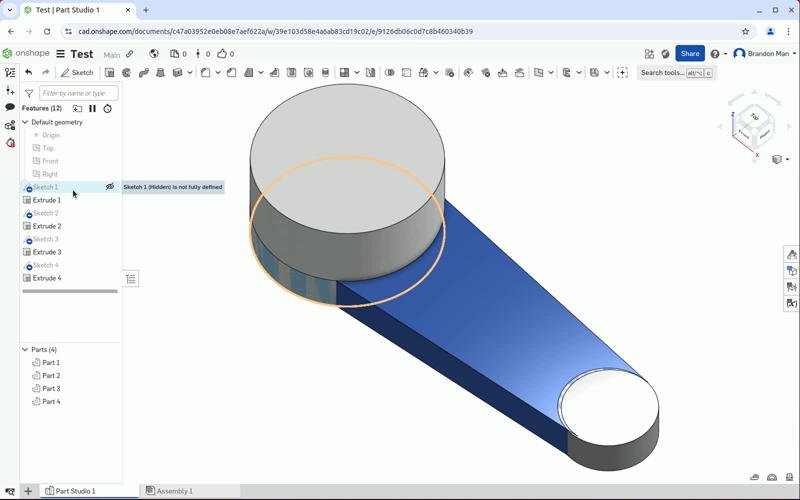
click(73, 189)